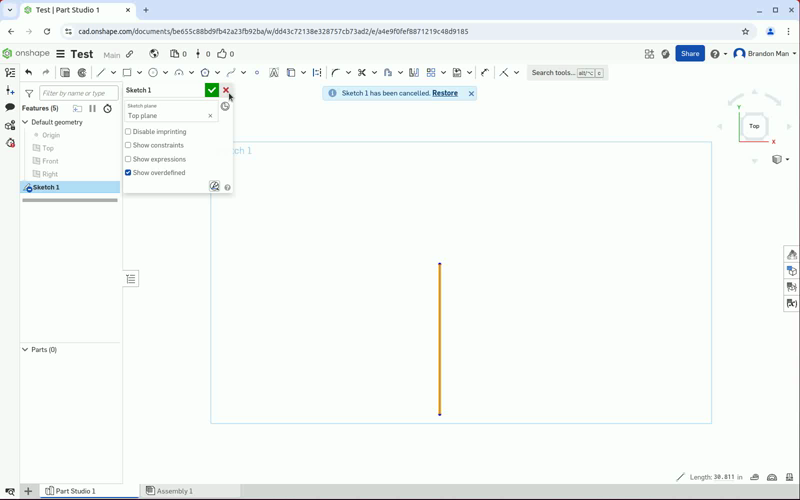
key(shift+h)
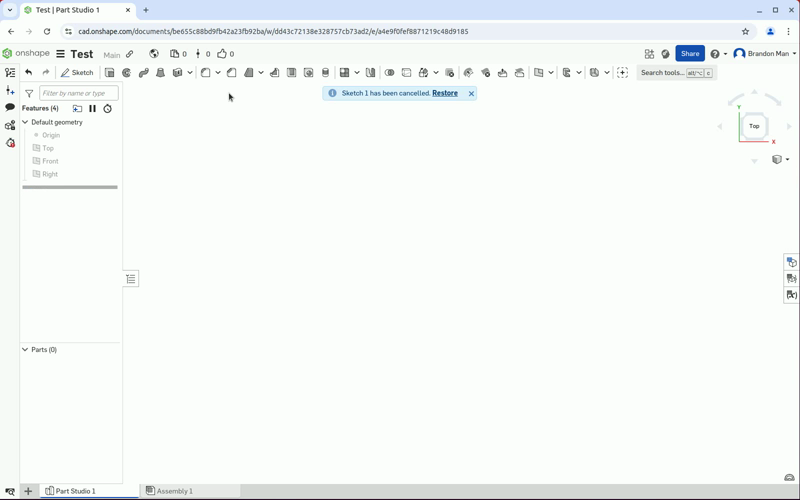
mouse_move(73, 352)
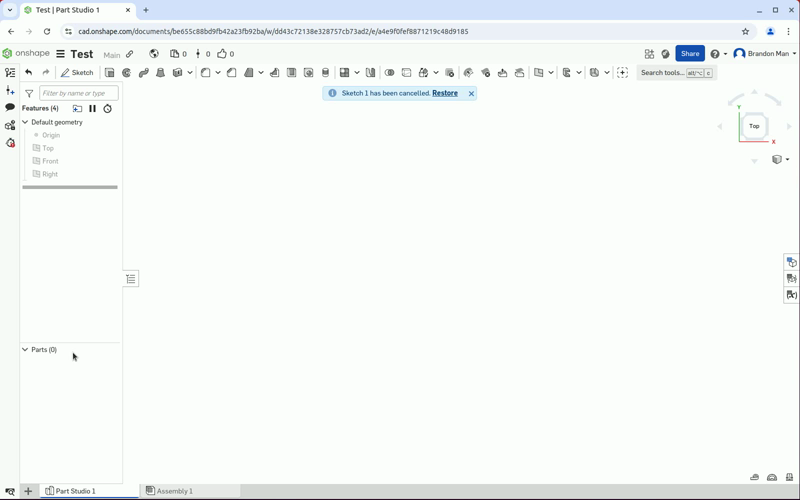
key(y)
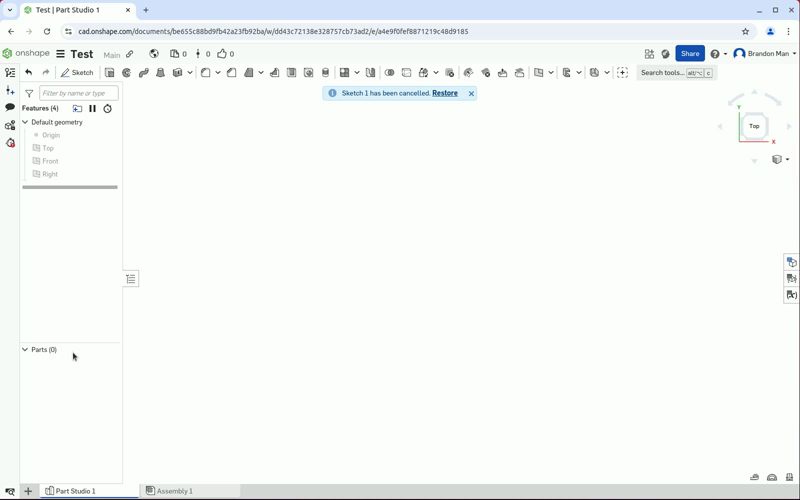
key(shift+p)
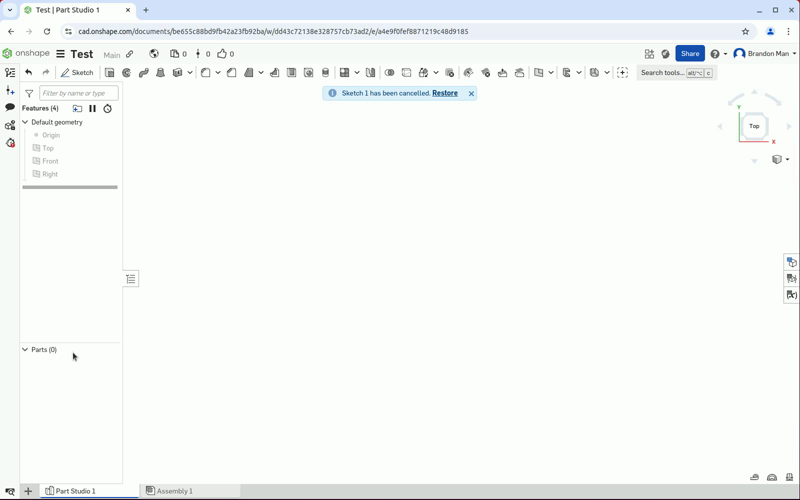
key(space)
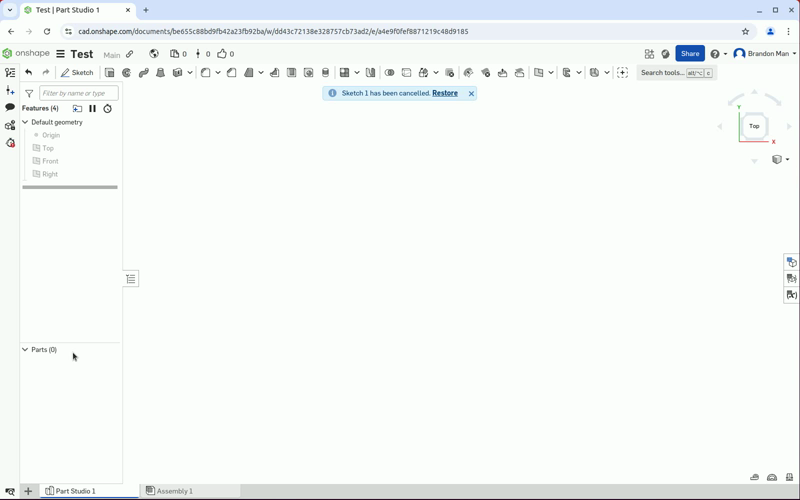
key_down(shift)
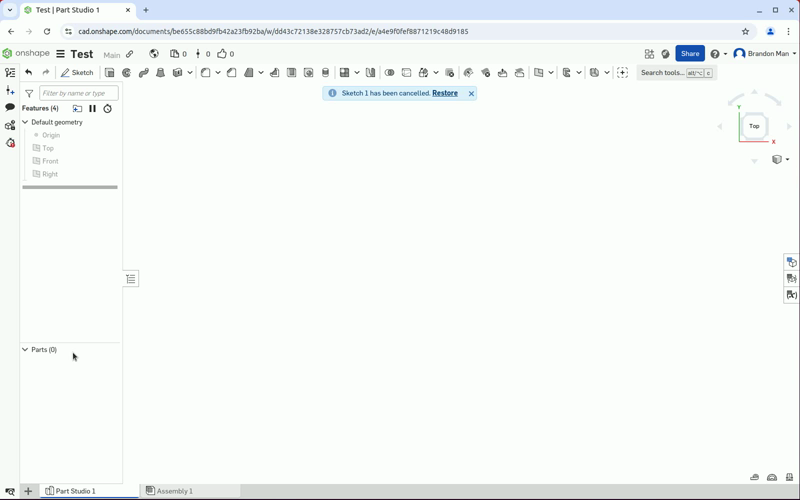
key(up)
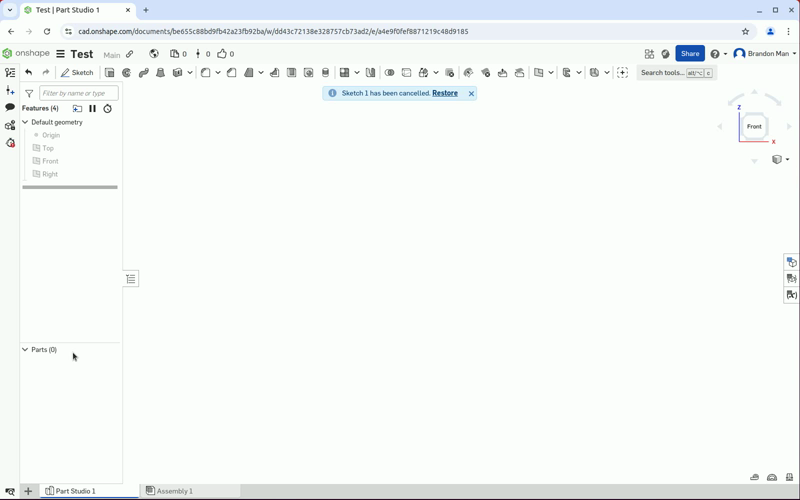
key_up(shift)
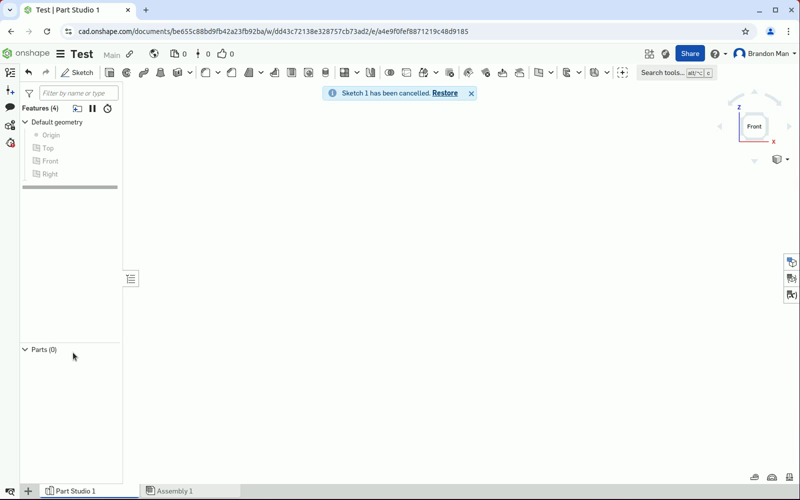
mouse_move(73, 352)
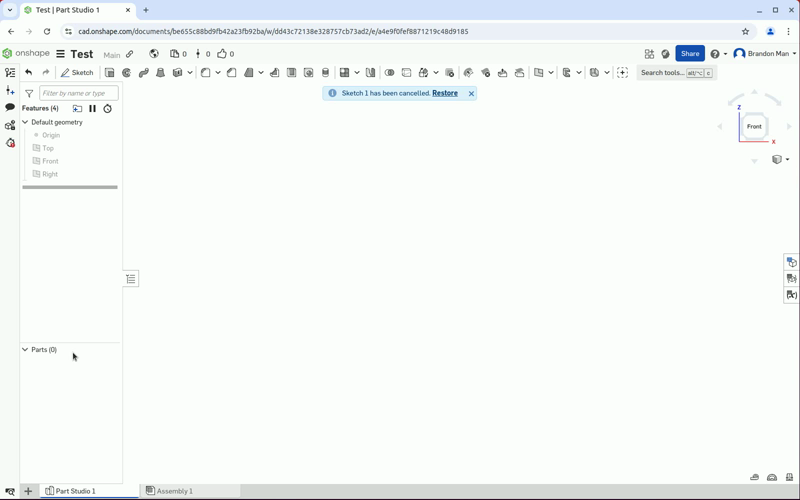
key(shift+y)
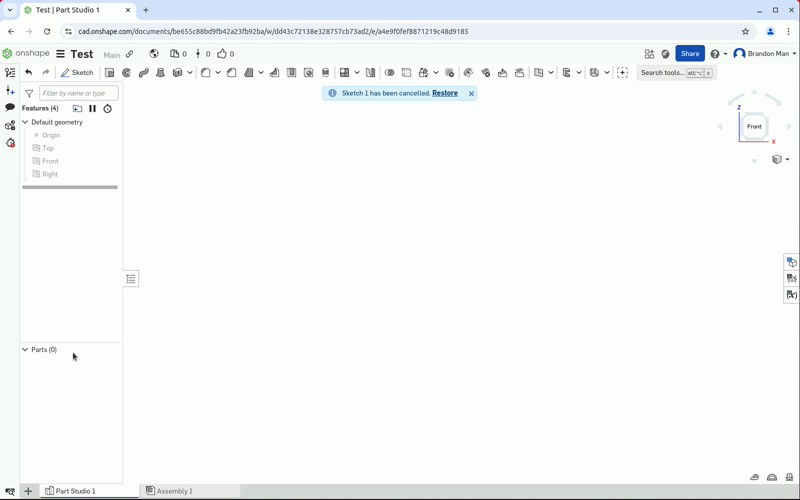
key(shift+s)
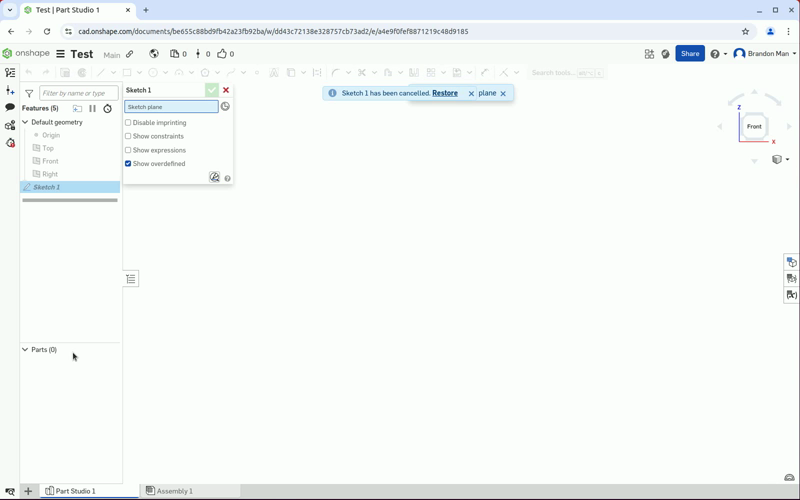
mouse_move(73, 163)
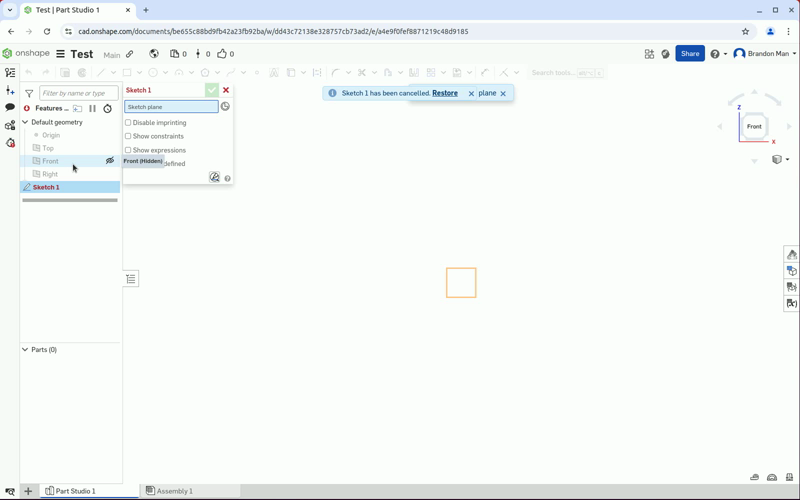
click(73, 163)
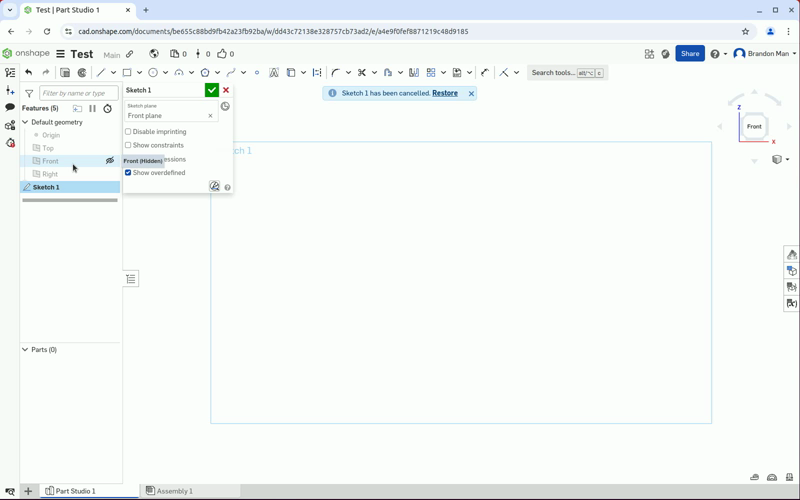
mouse_move(73, 352)
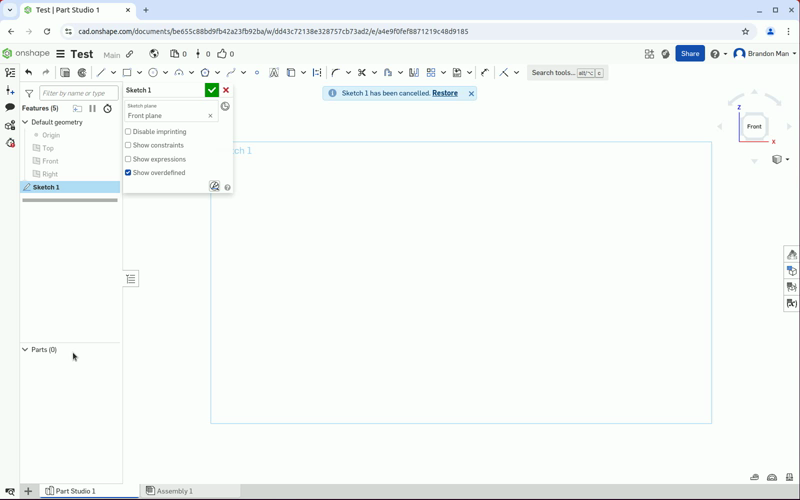
key(y)
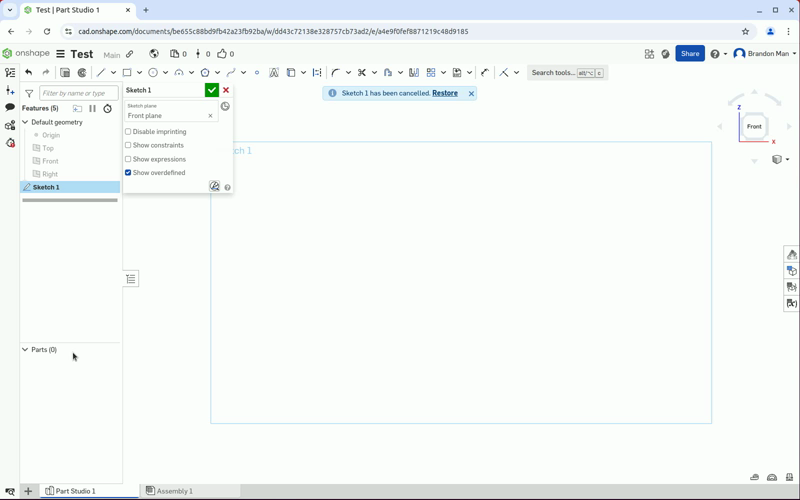
key(c)
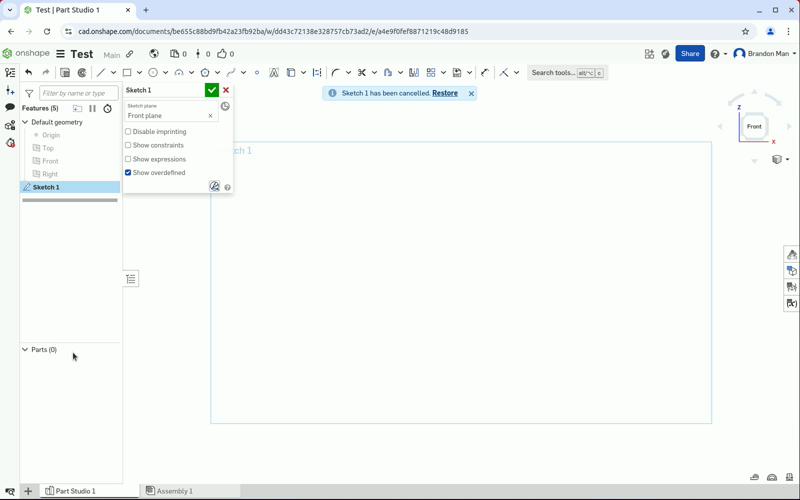
key_down(shift)
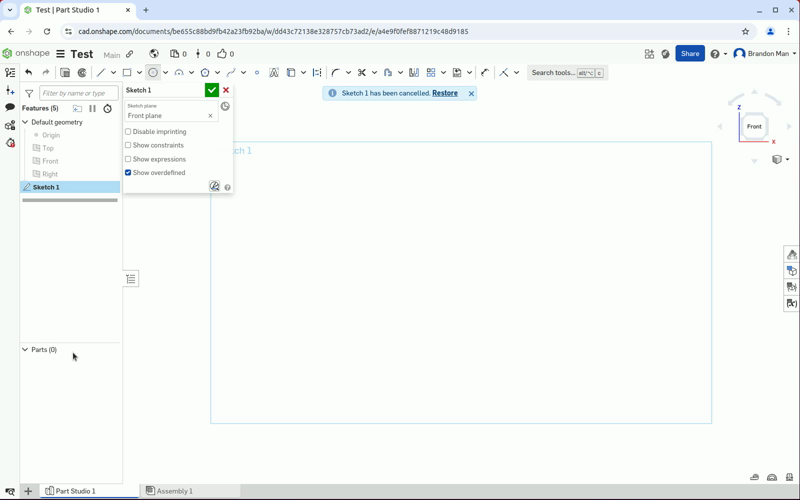
mouse_move(460, 282)
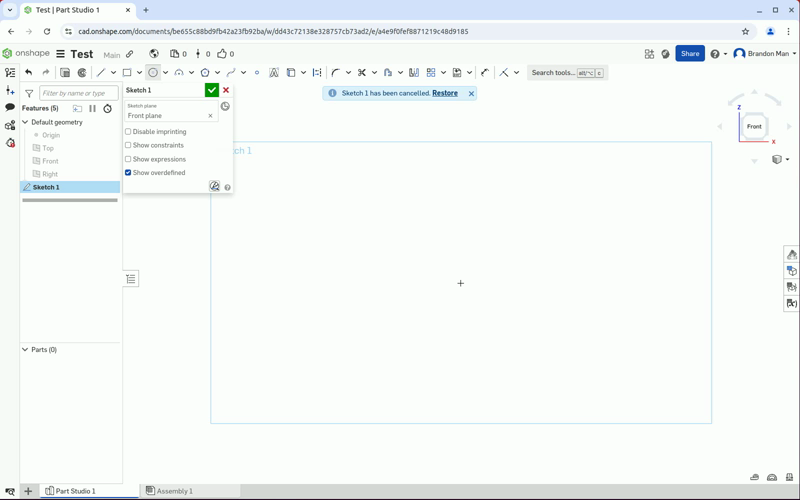
click(460, 282)
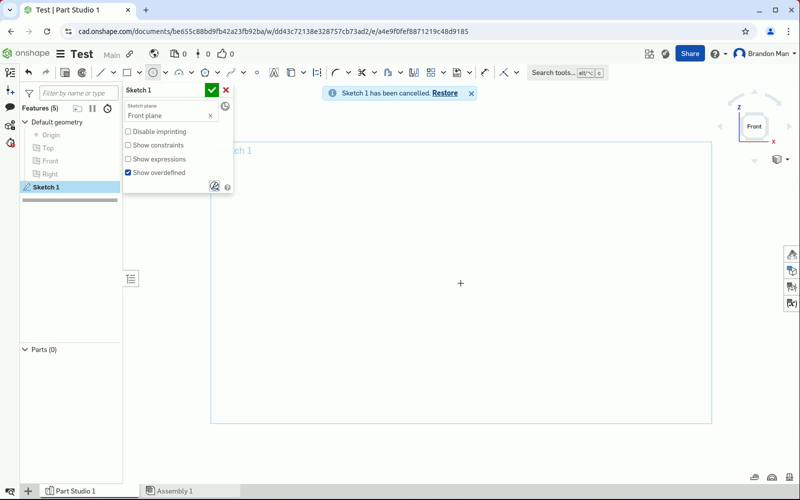
key_up(shift)
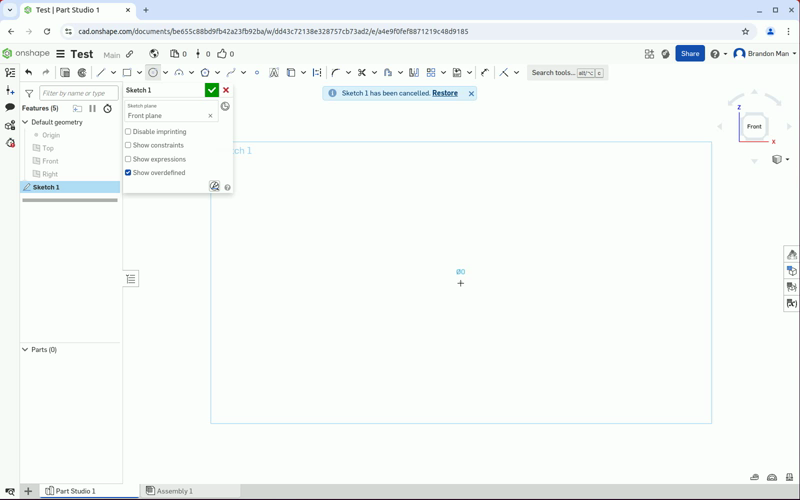
mouse_move(519, 282)
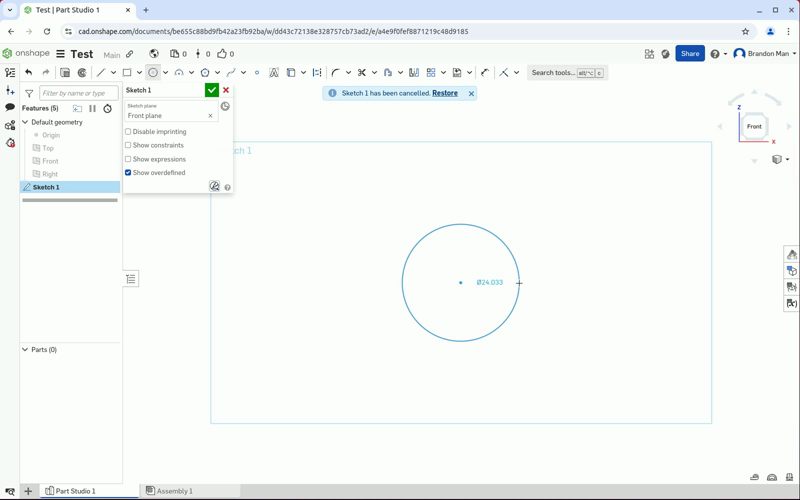
click(519, 282)
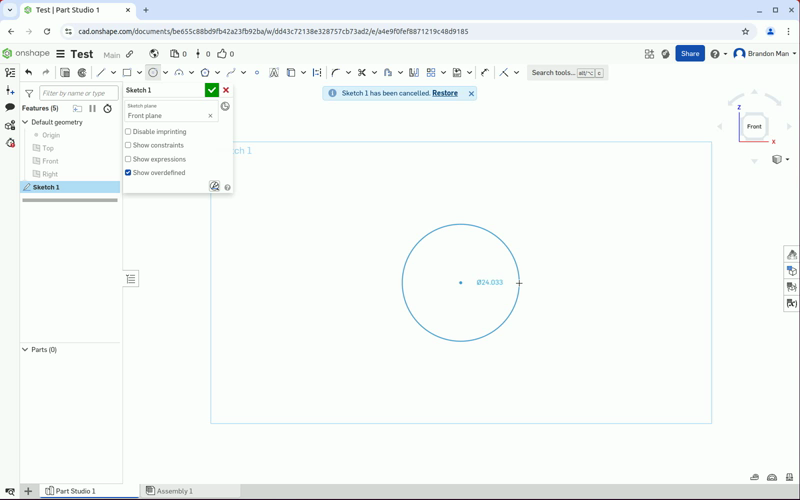
key(esc)
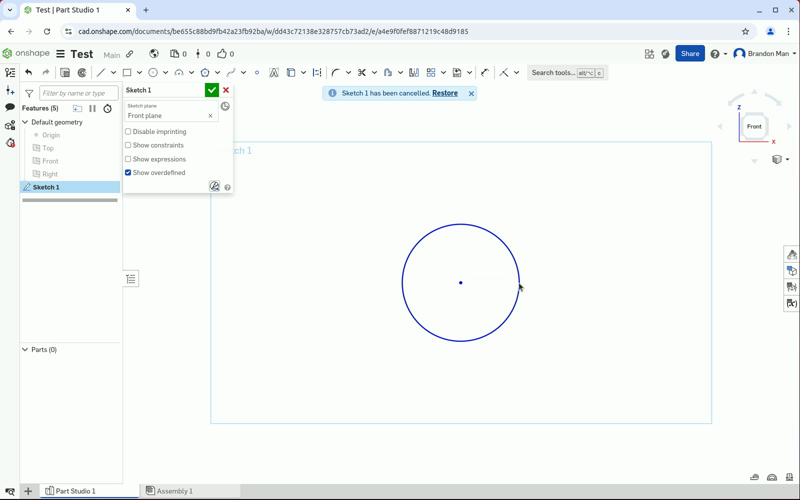
mouse_move(479, 248)
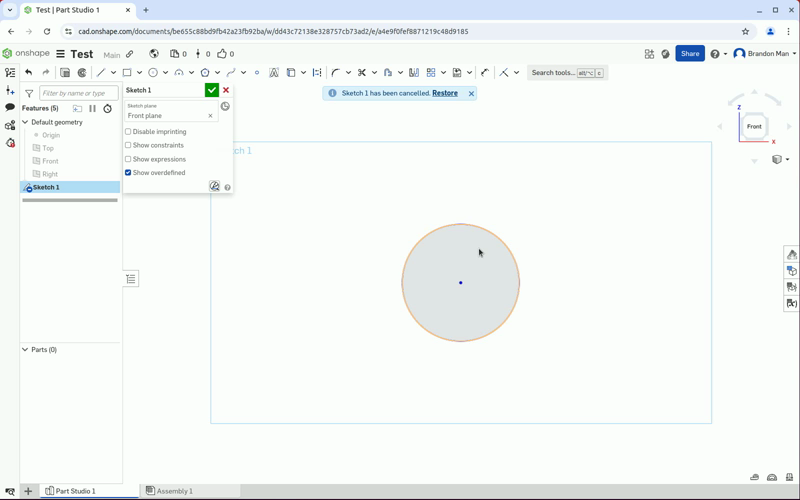
click(479, 248)
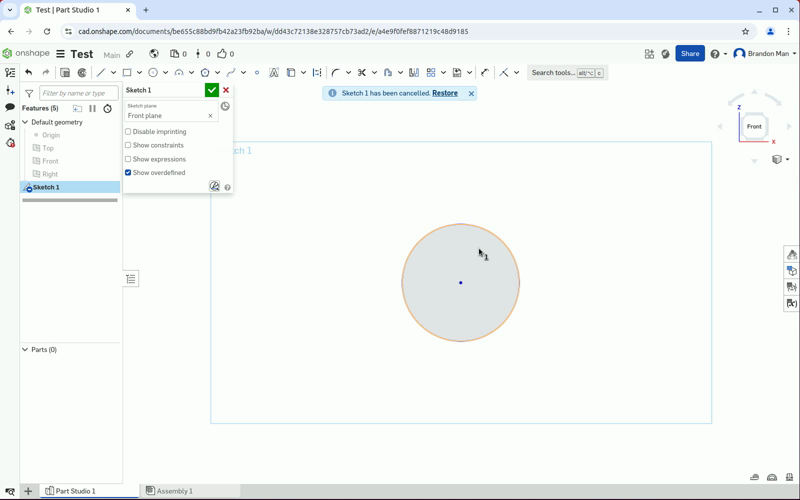
mouse_move(73, 352)
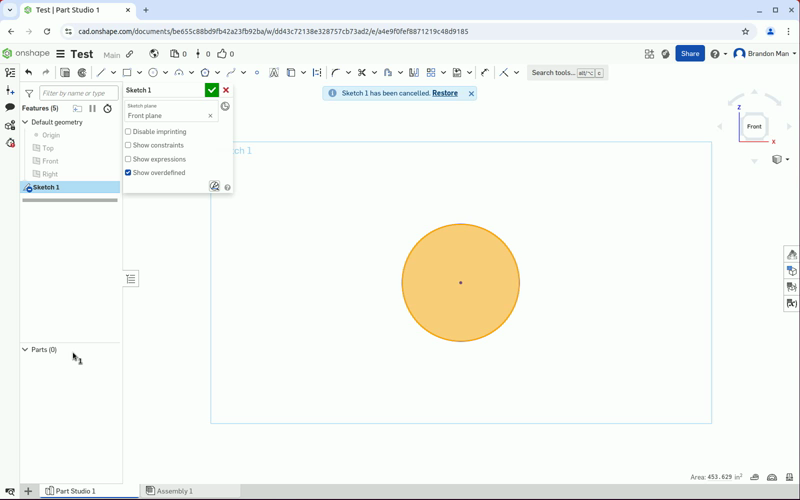
key(shift+y)
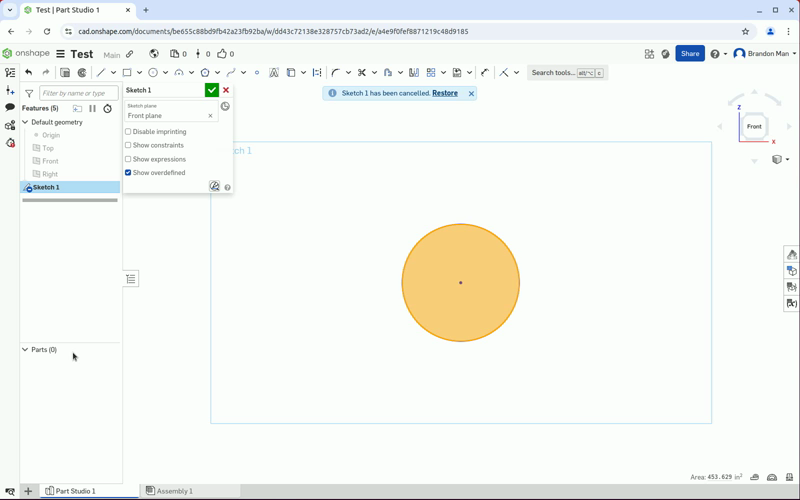
key(shift+e)
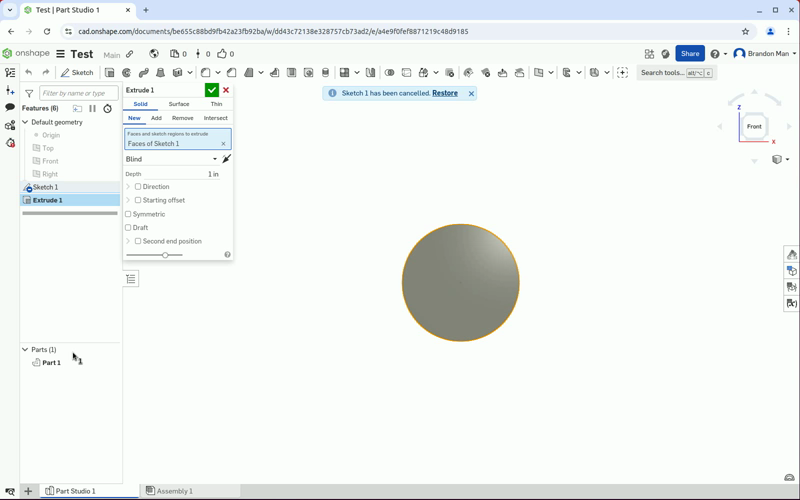
mouse_move(143, 106)
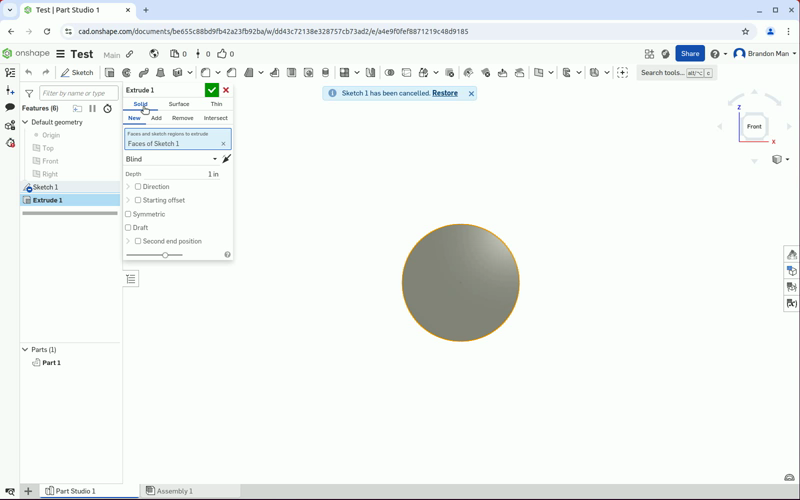
click(143, 106)
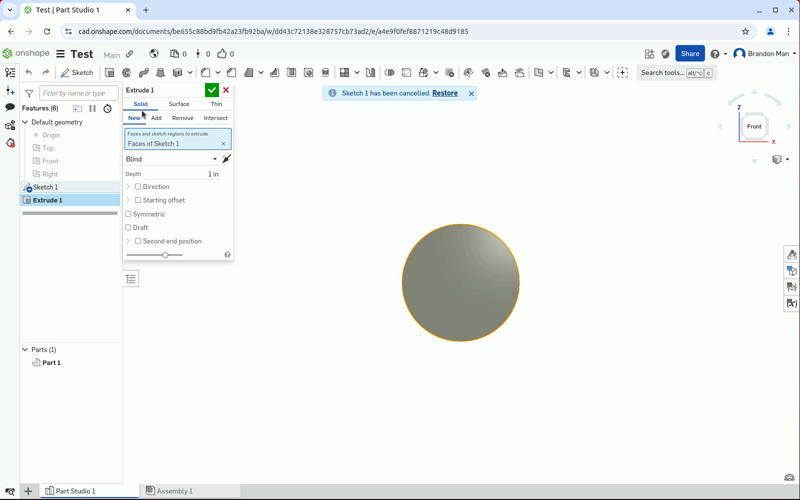
mouse_move(137, 120)
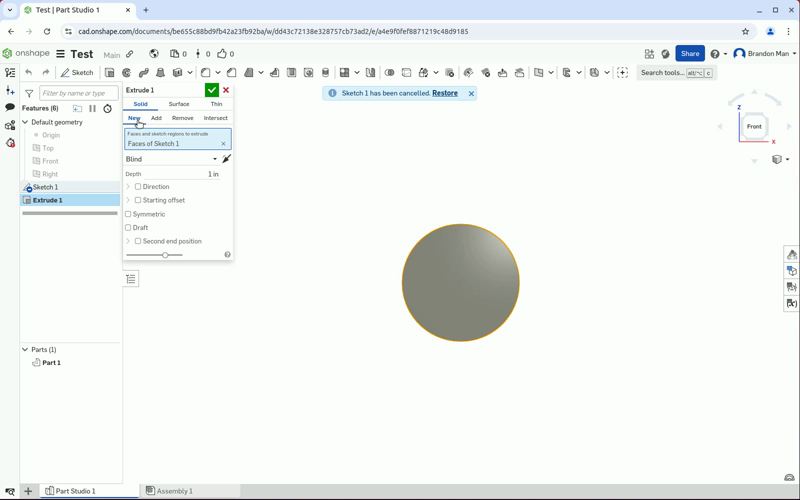
click(137, 120)
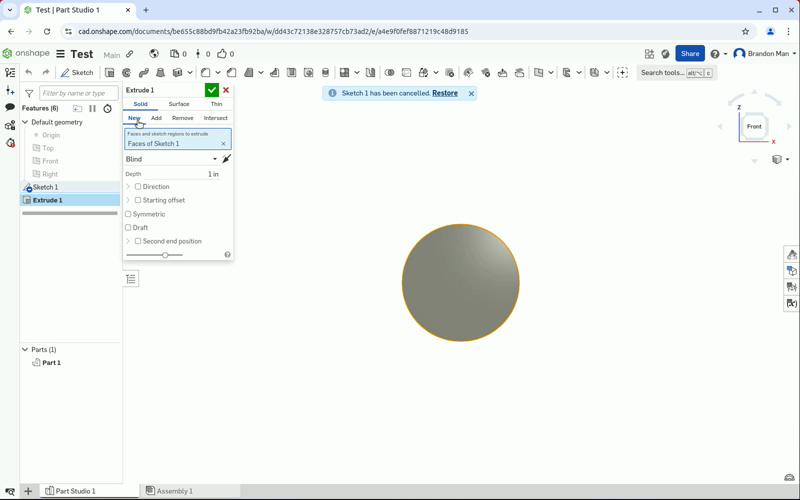
key(tab, 4)
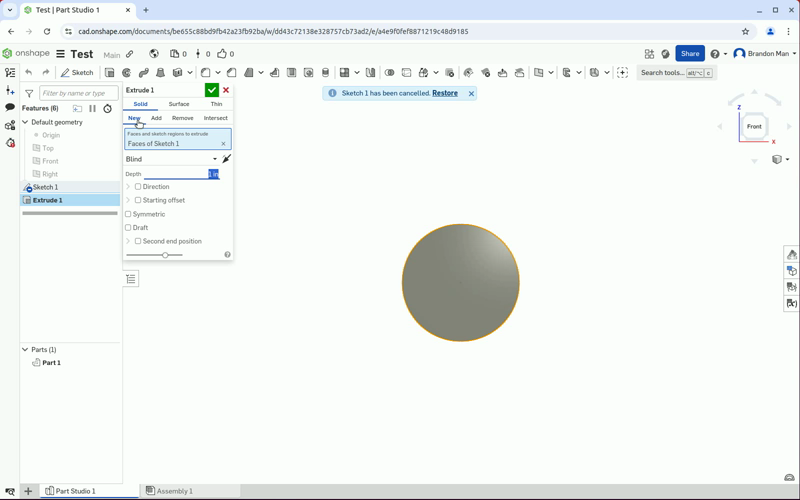
text(7.462)
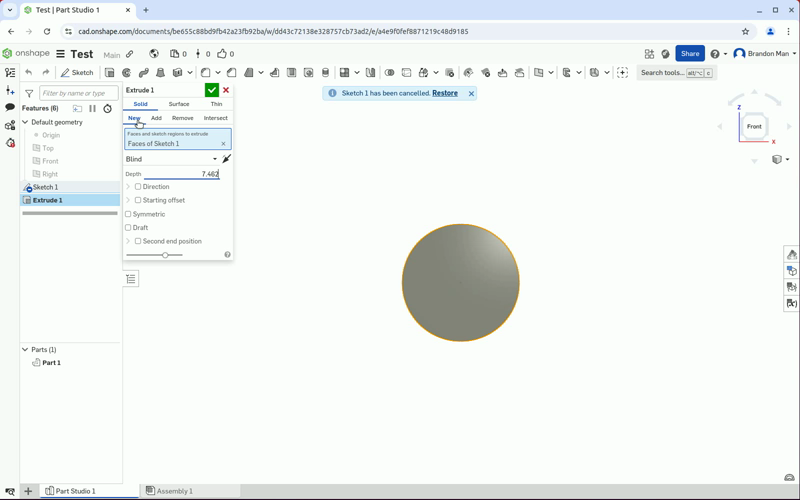
key(enter)
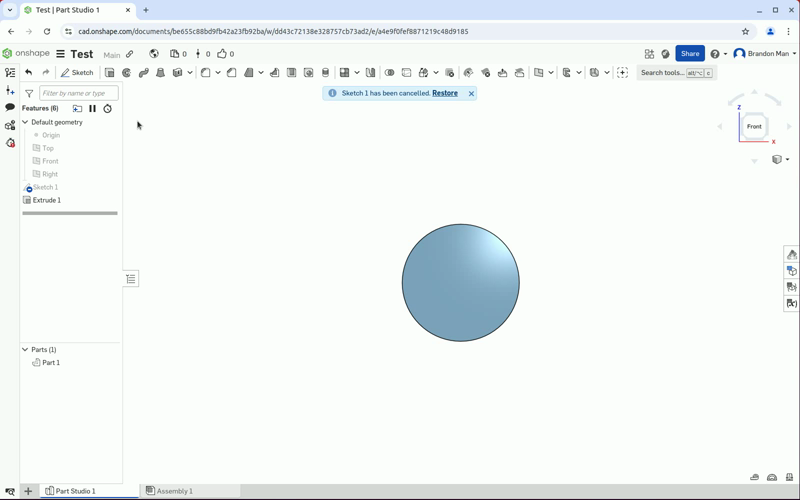
key(shift+h)
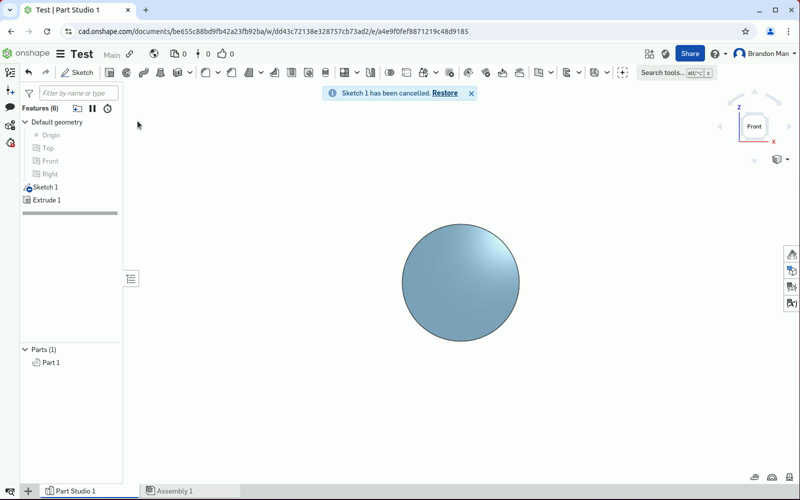
key(shift+h)
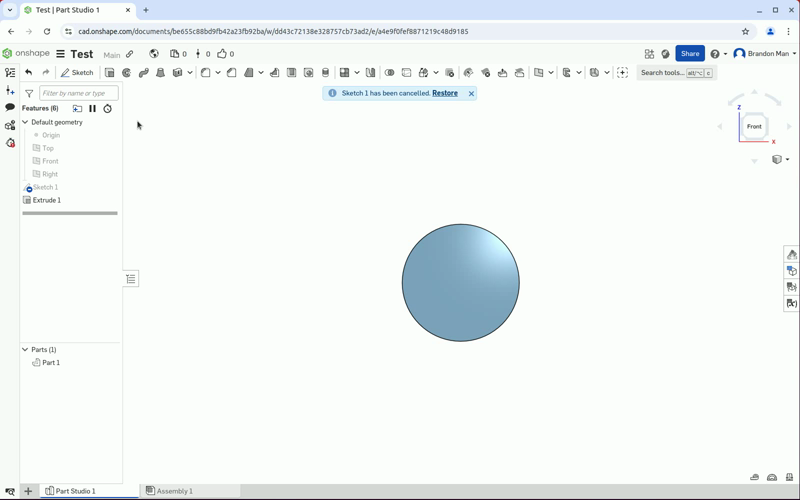
mouse_move(73, 189)
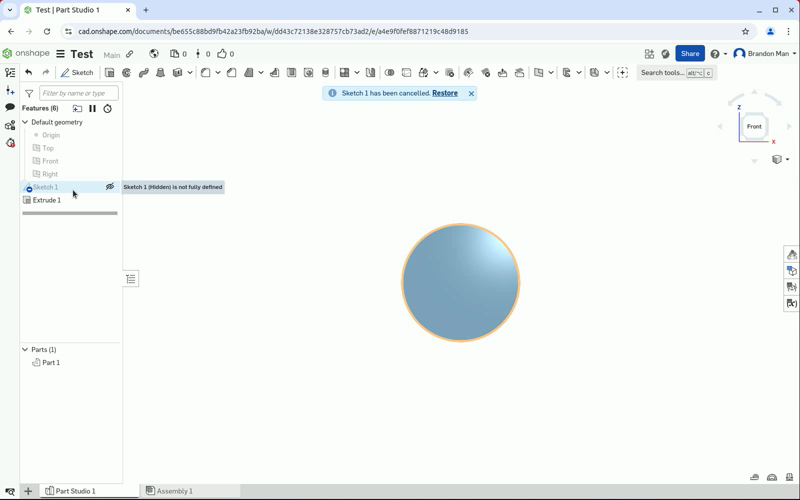
click(73, 189)
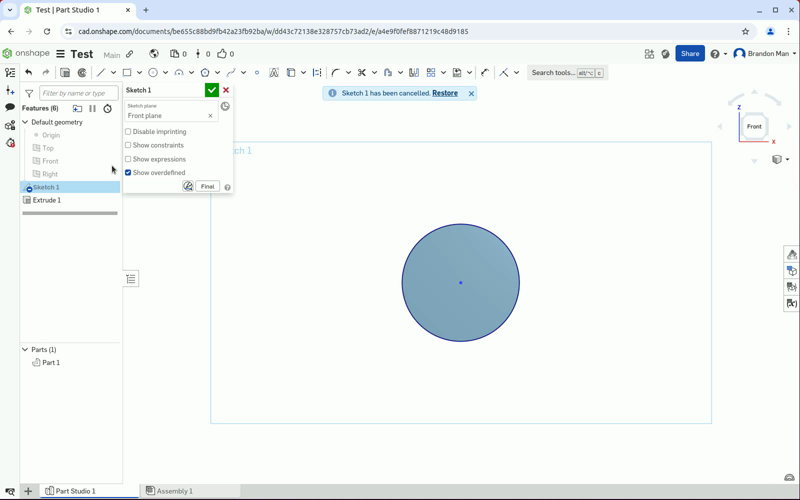
mouse_move(229, 92)
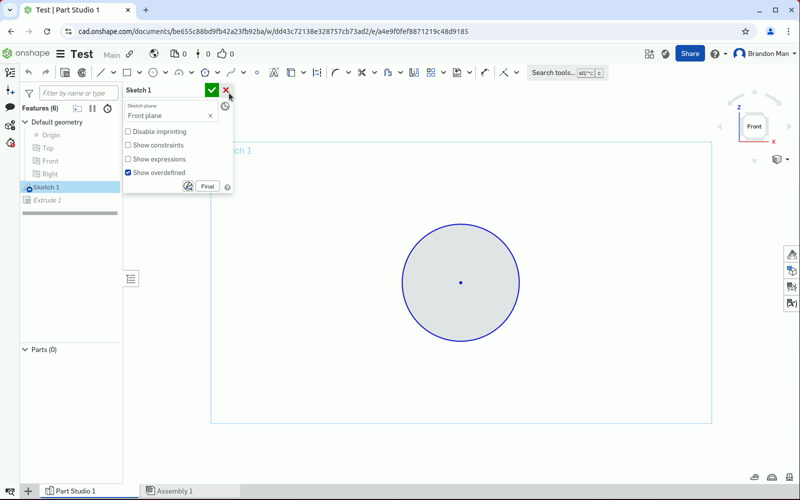
click(229, 92)
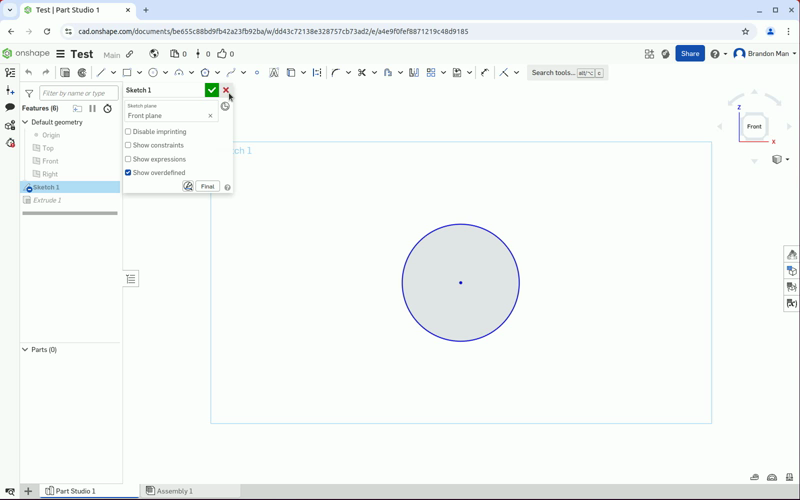
key(shift+s)
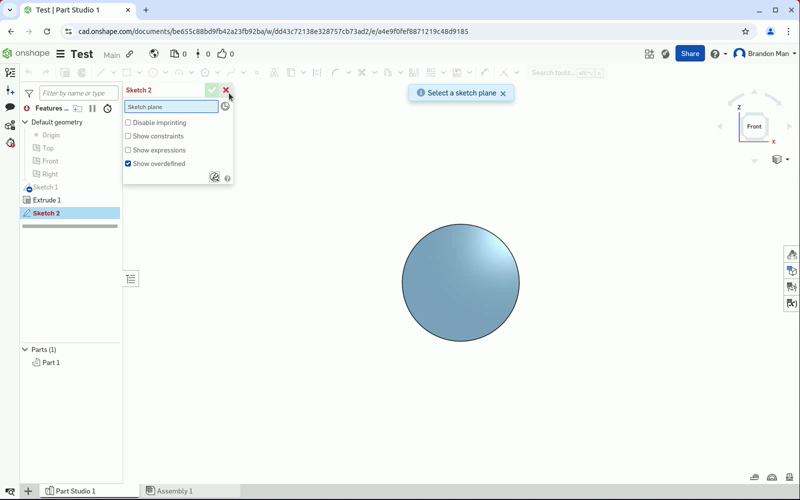
mouse_move(73, 163)
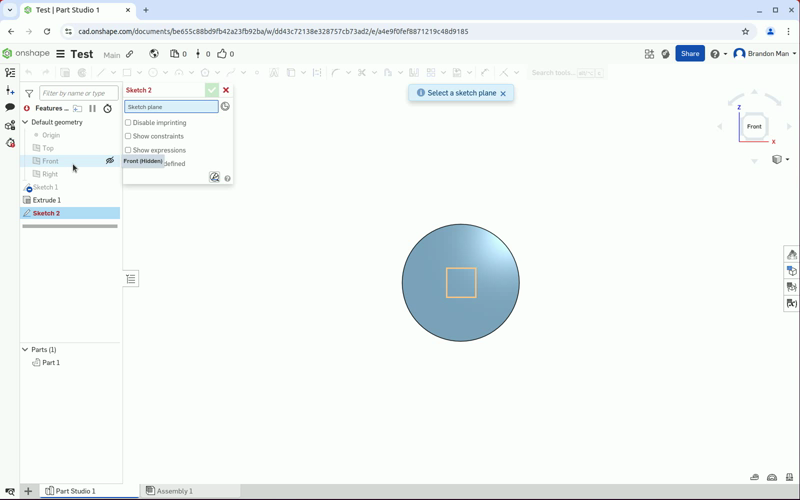
click(73, 163)
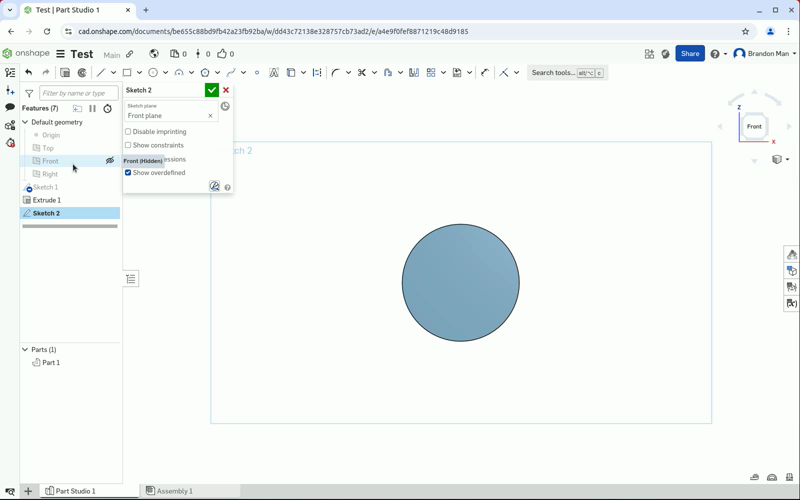
mouse_move(73, 352)
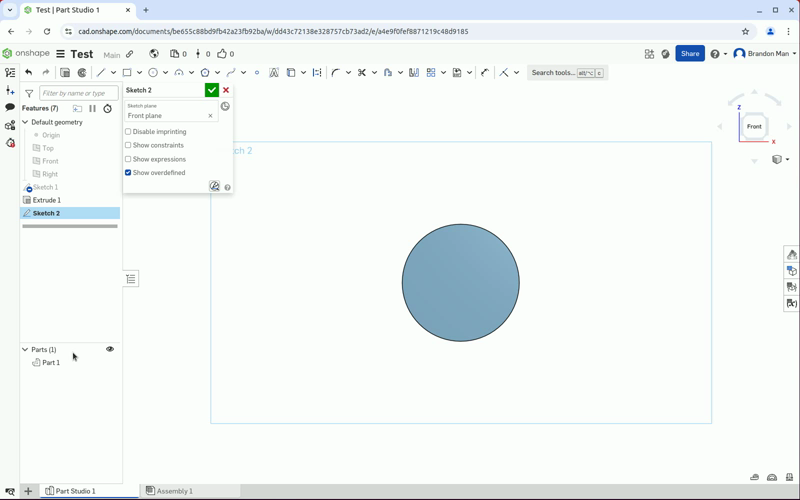
key(y)
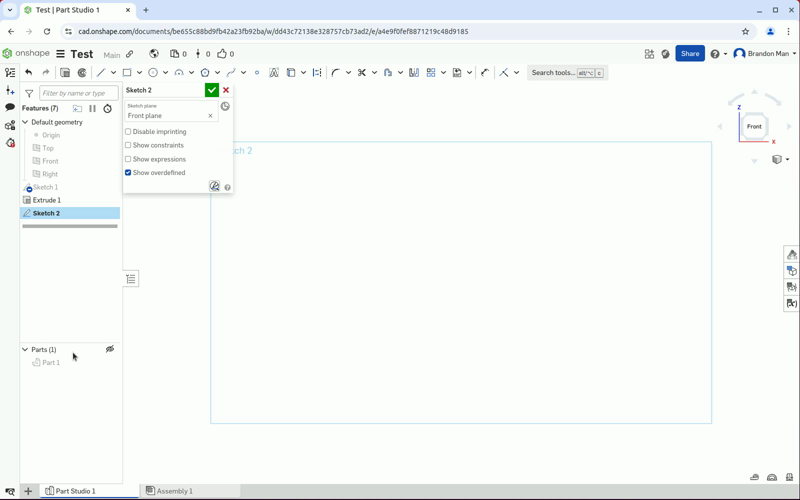
key(l)
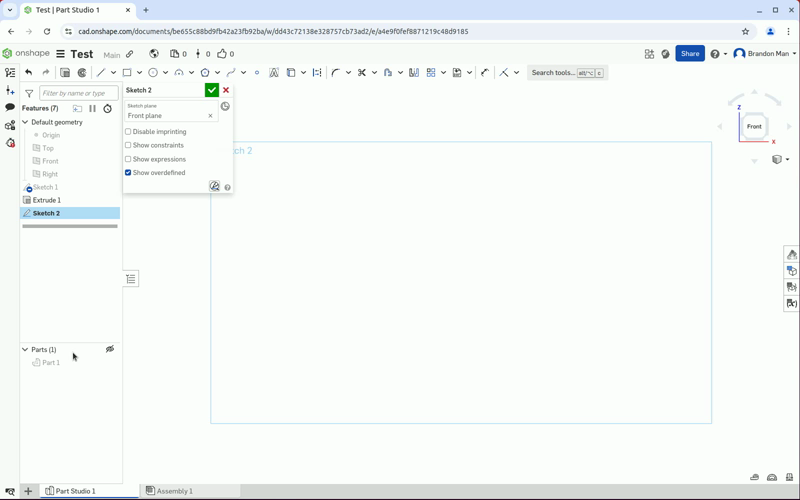
key_down(shift)
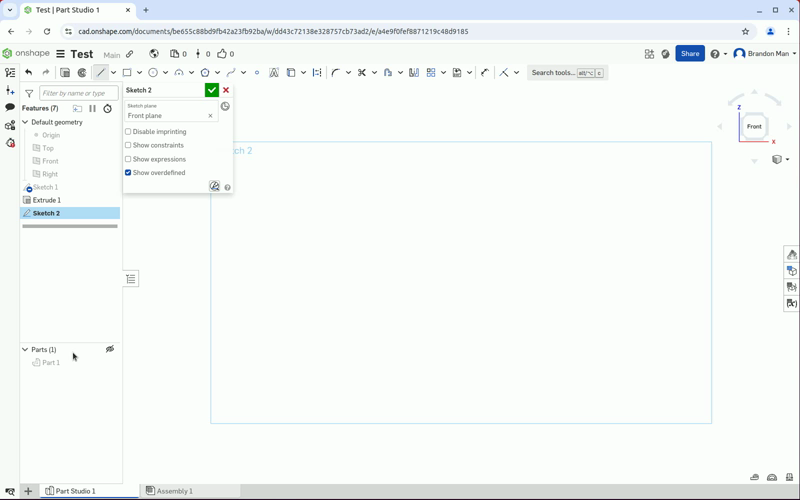
mouse_move(401, 395)
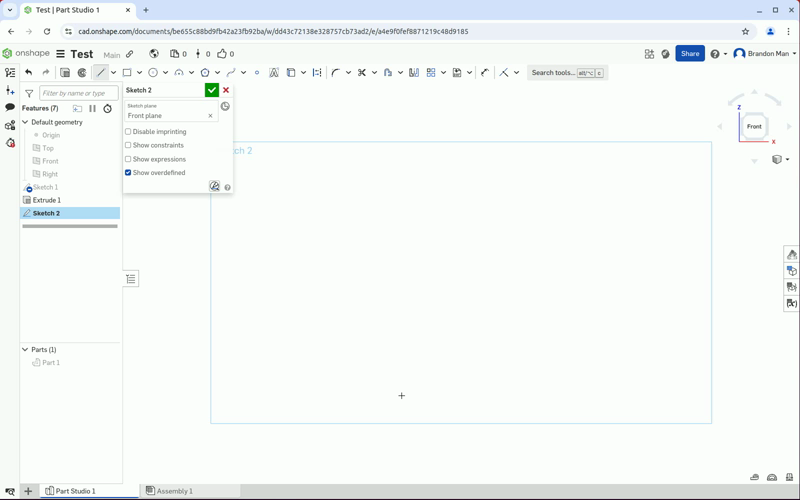
click(401, 395)
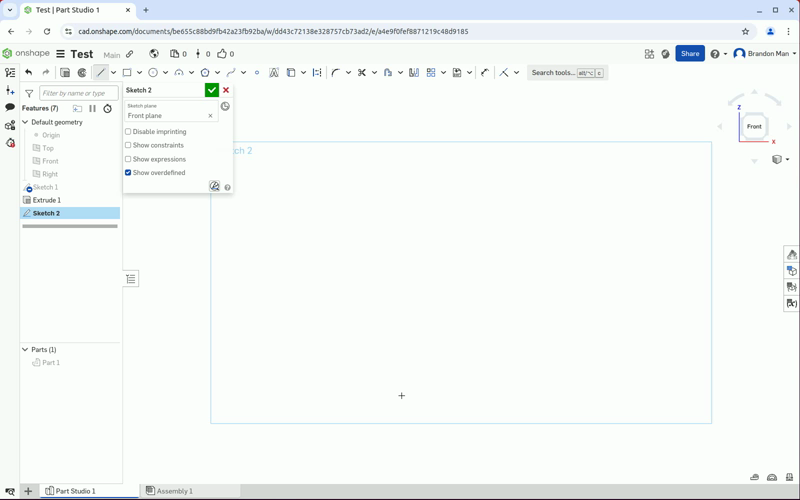
key_up(shift)
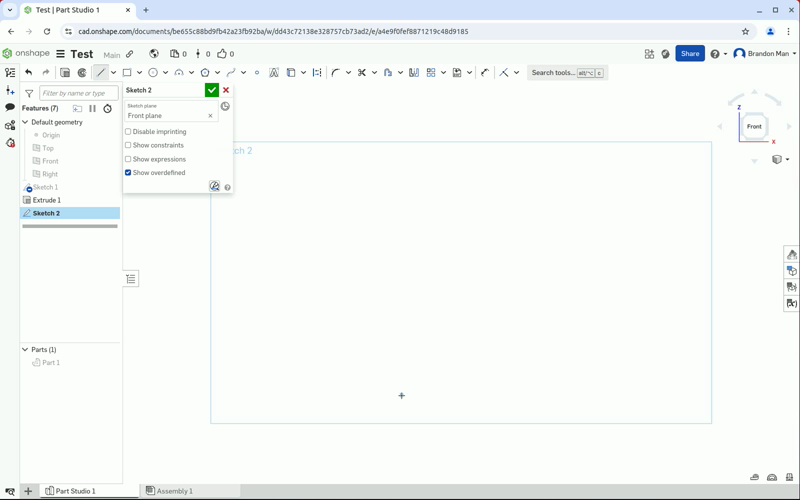
key_down(shift)
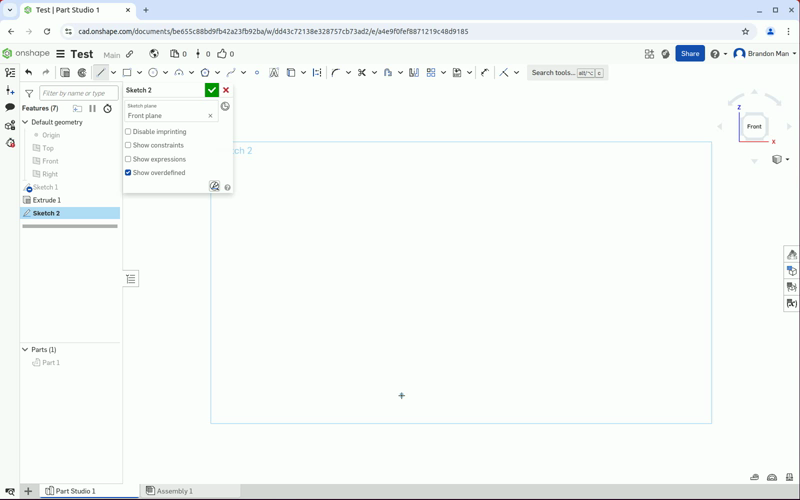
mouse_move(431, 395)
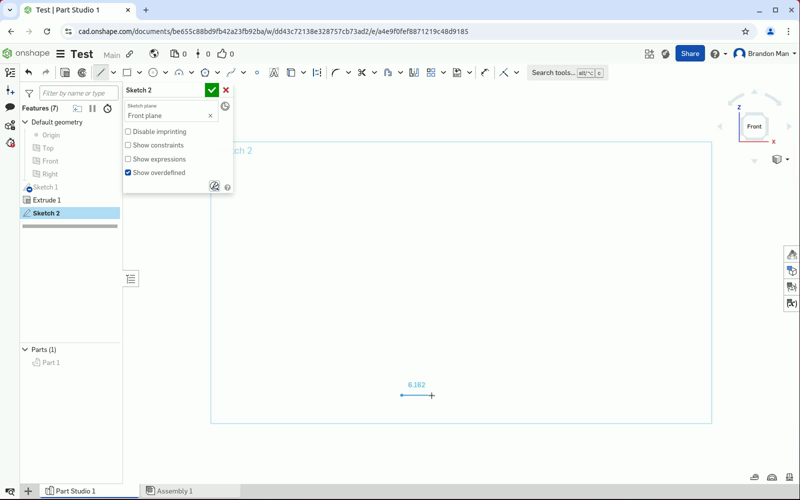
mouse_move(438, 395)
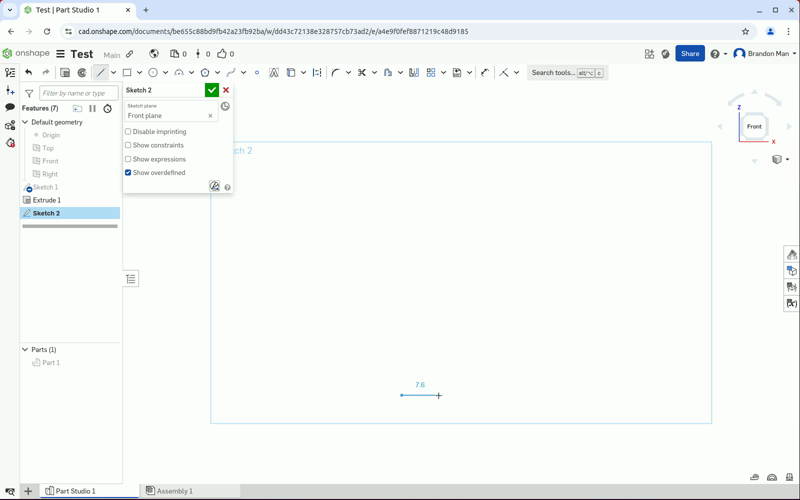
click(438, 395)
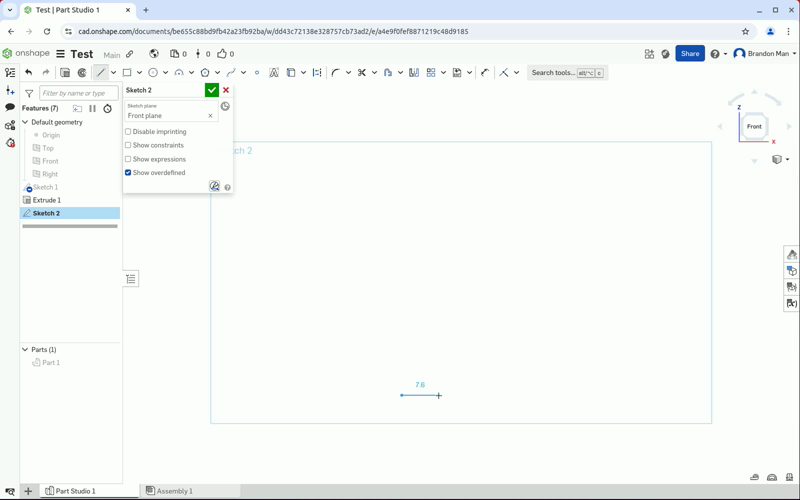
key_up(shift)
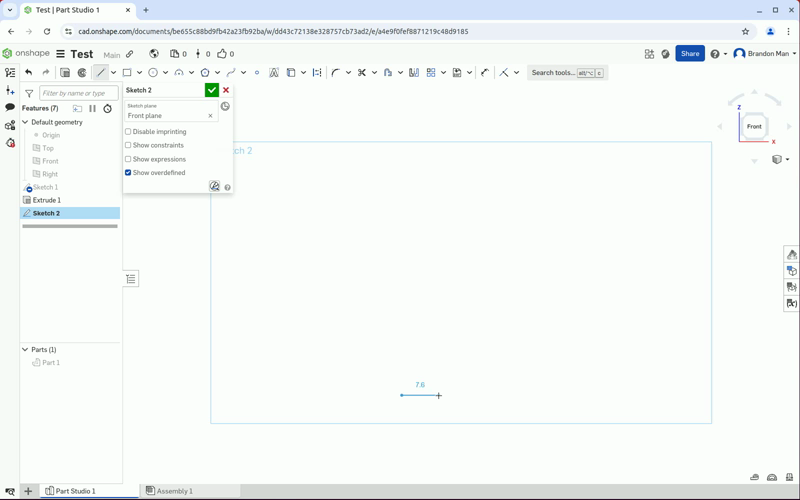
key_down(shift)
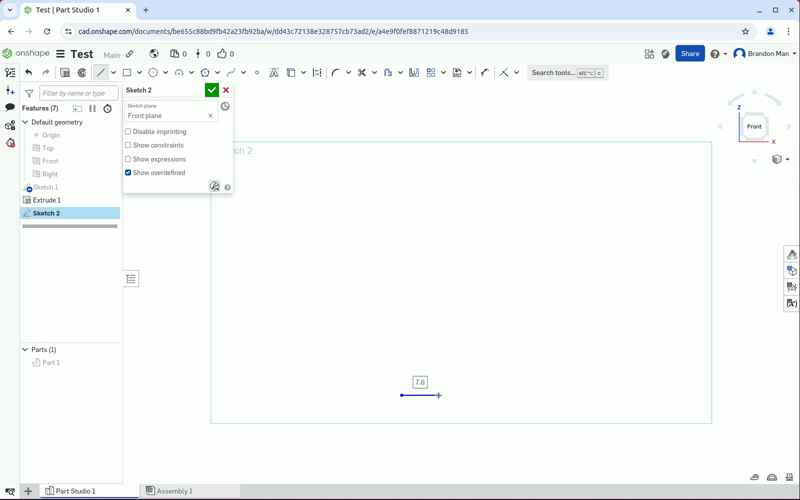
mouse_move(468, 395)
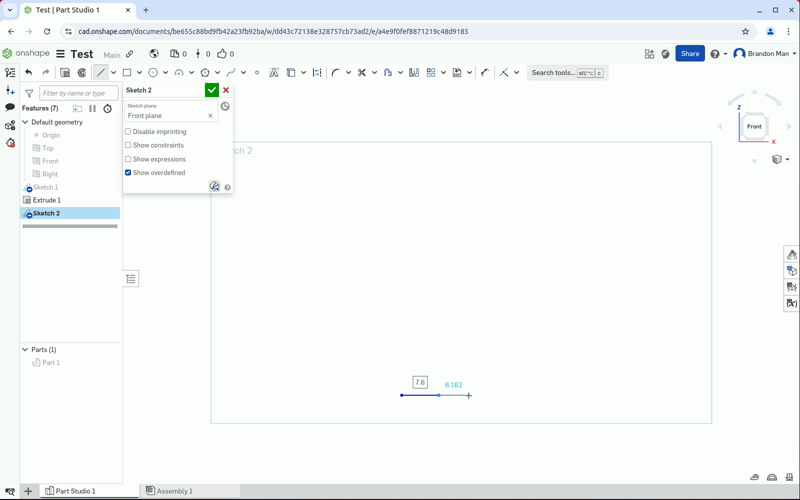
mouse_move(438, 358)
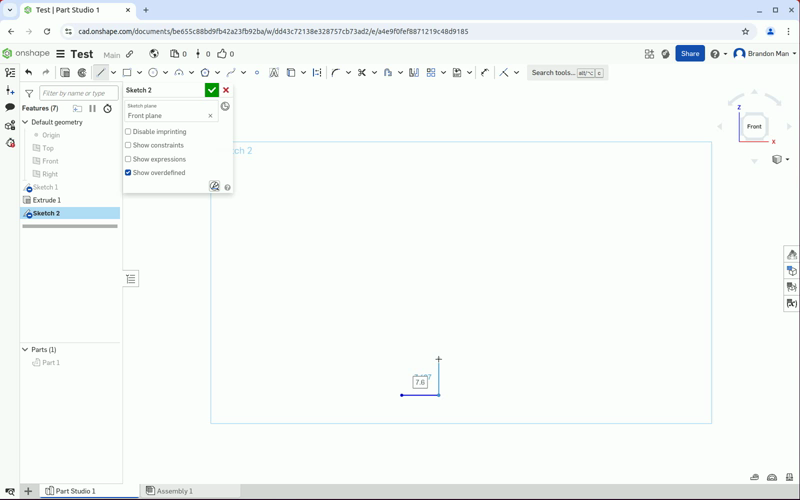
click(438, 358)
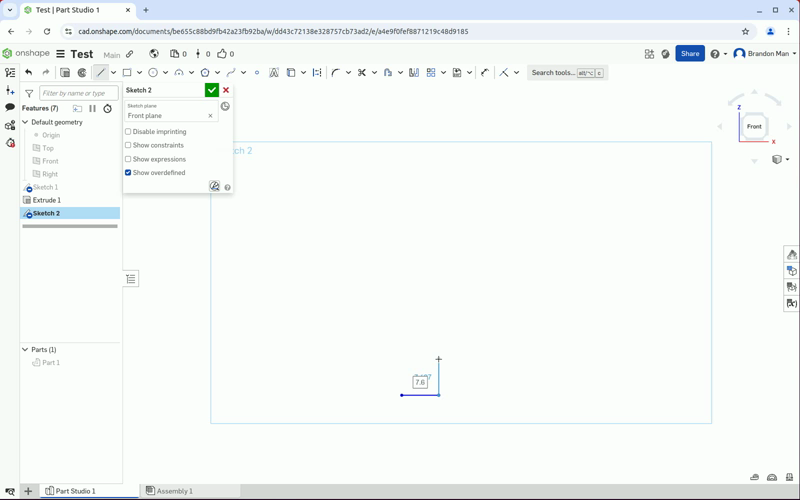
key_up(shift)
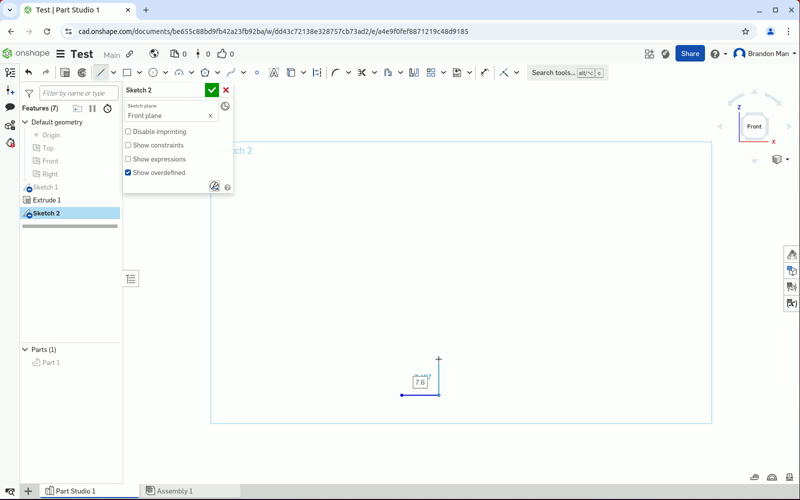
key_down(shift)
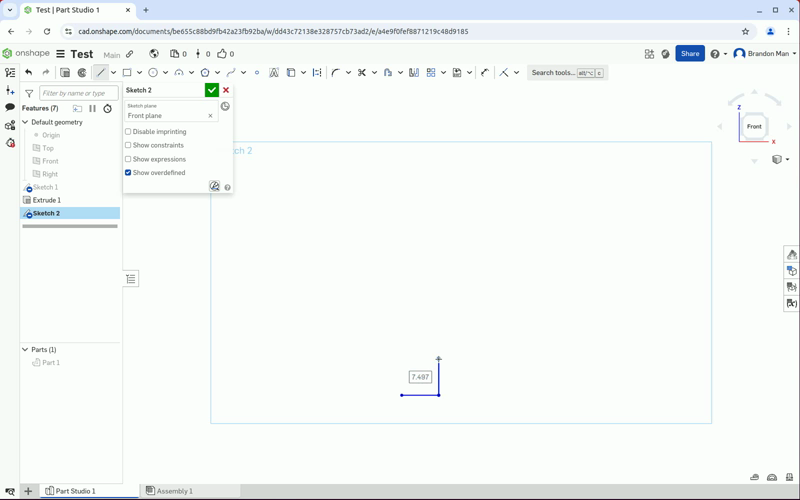
mouse_move(468, 358)
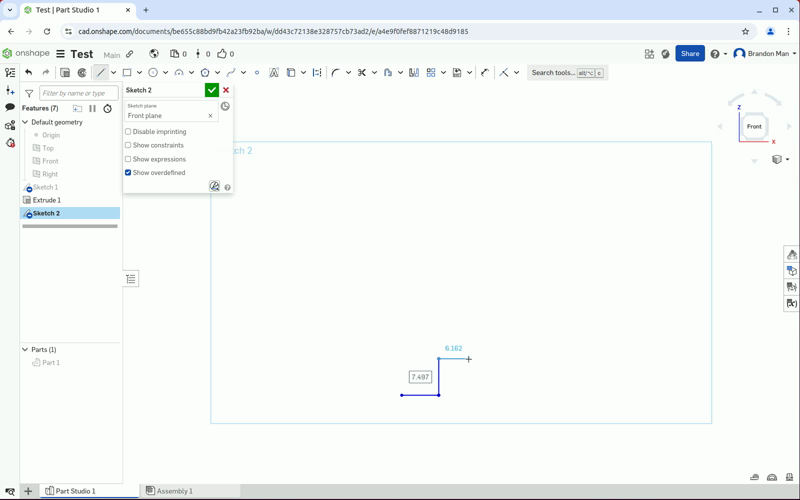
mouse_move(481, 358)
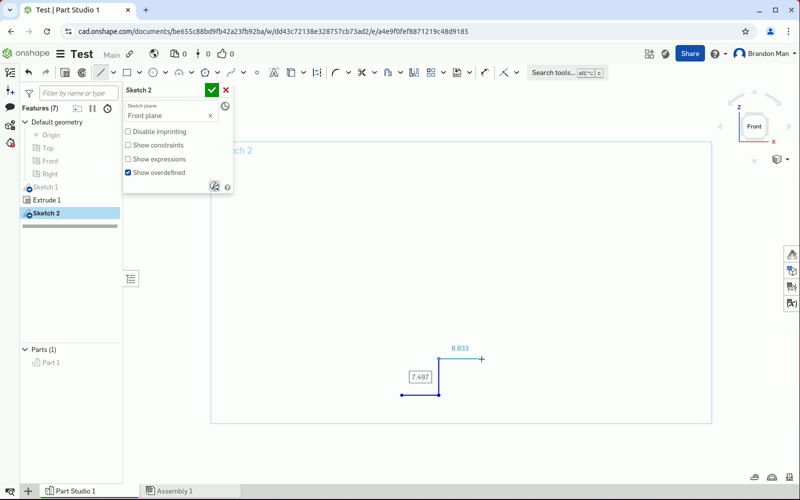
click(481, 358)
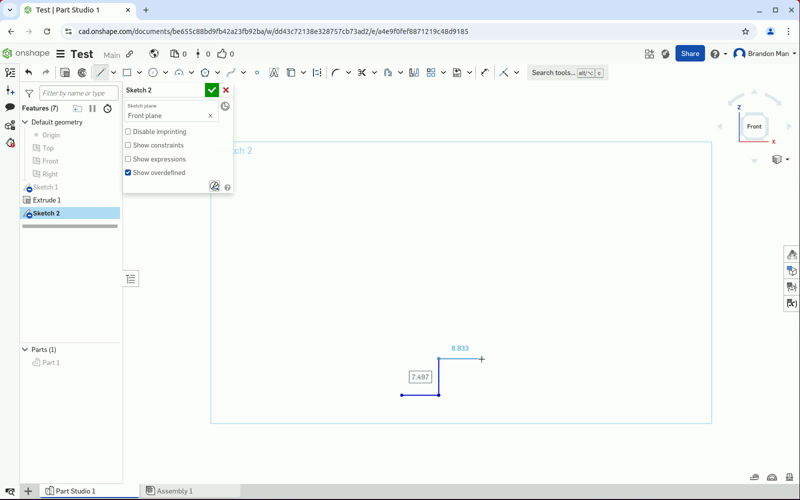
key_up(shift)
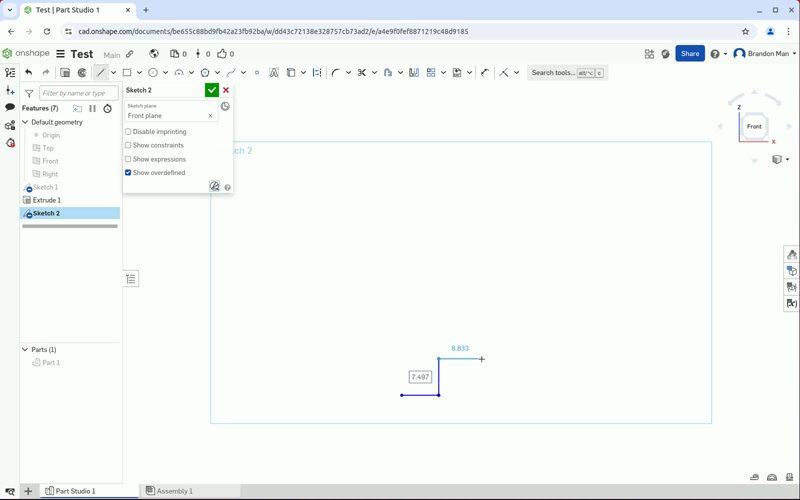
key_down(shift)
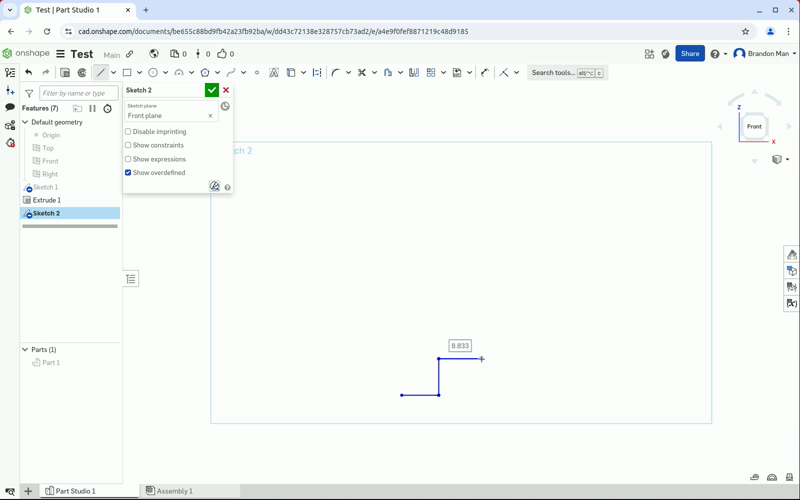
mouse_move(511, 358)
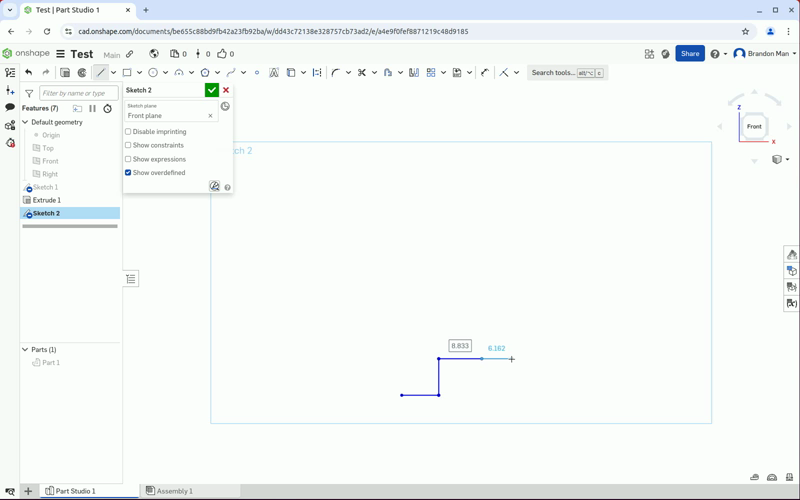
mouse_move(481, 395)
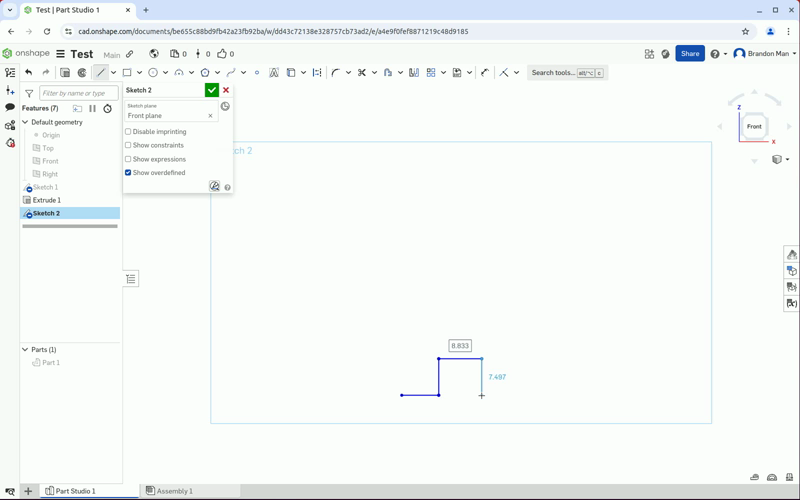
click(481, 395)
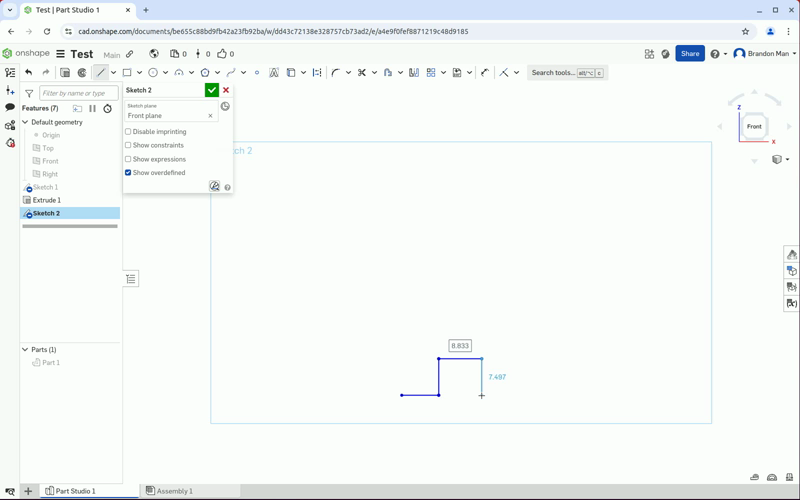
key_up(shift)
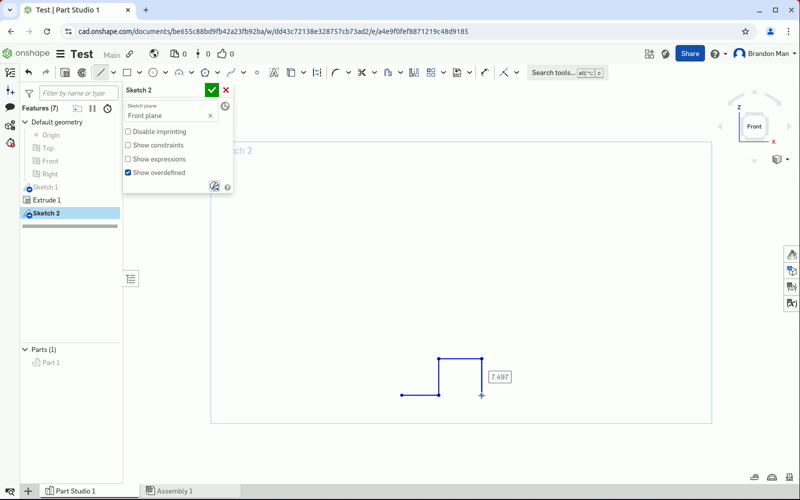
key_down(shift)
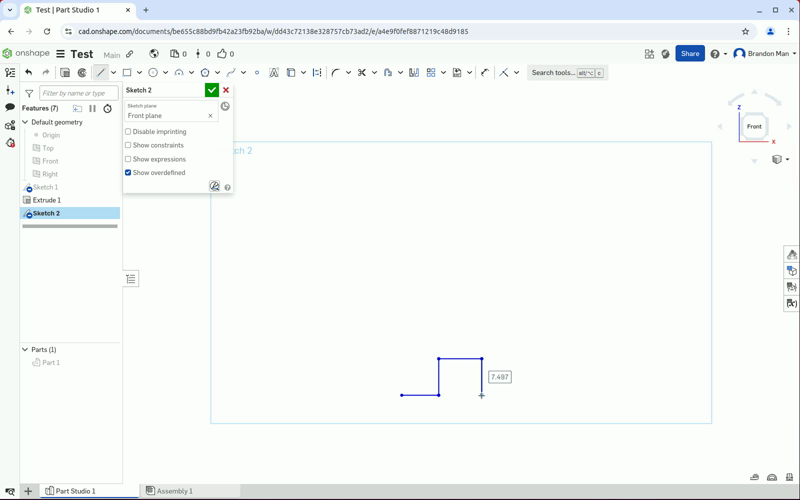
mouse_move(511, 395)
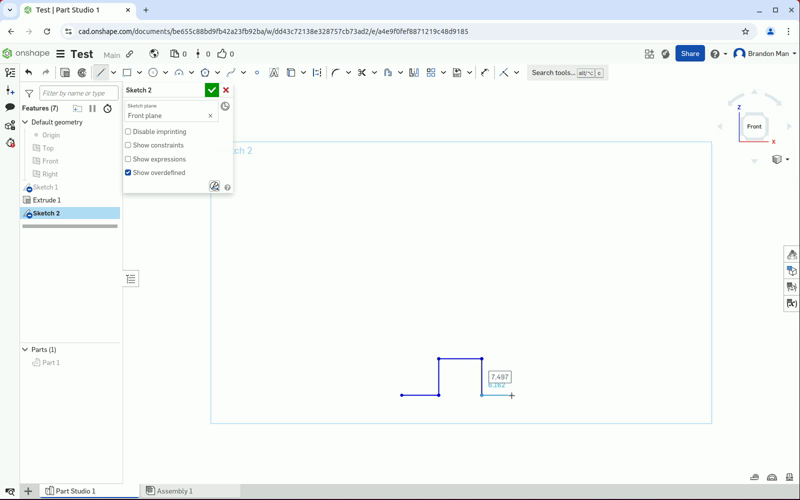
mouse_move(518, 395)
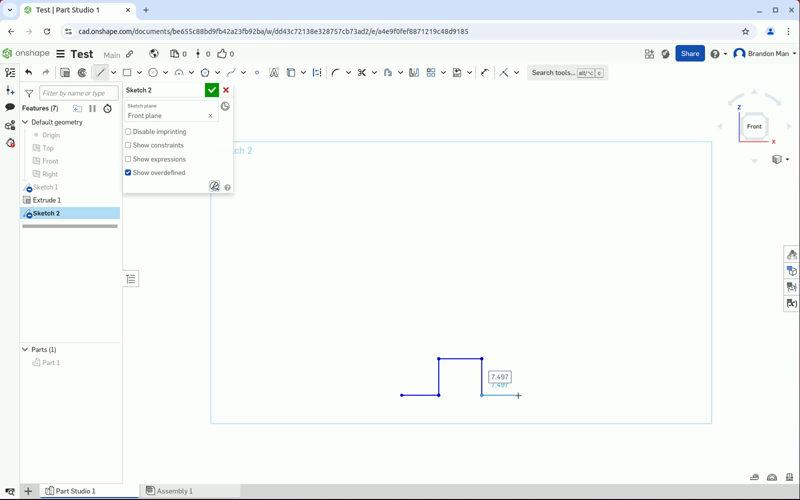
click(518, 395)
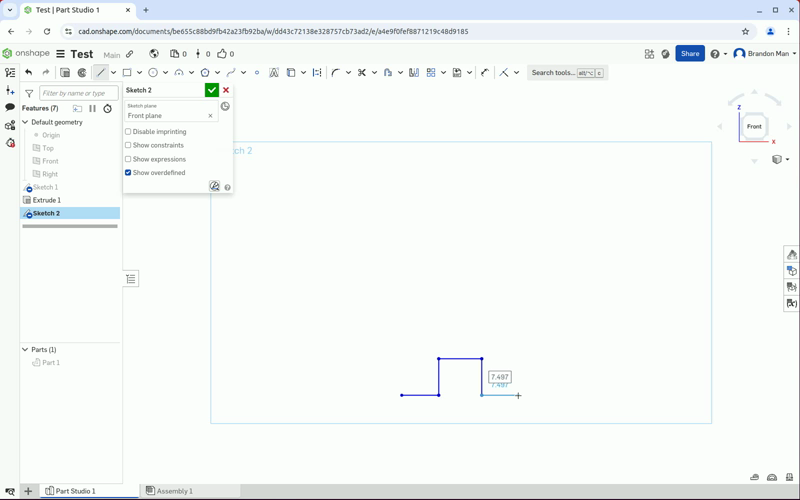
key_up(shift)
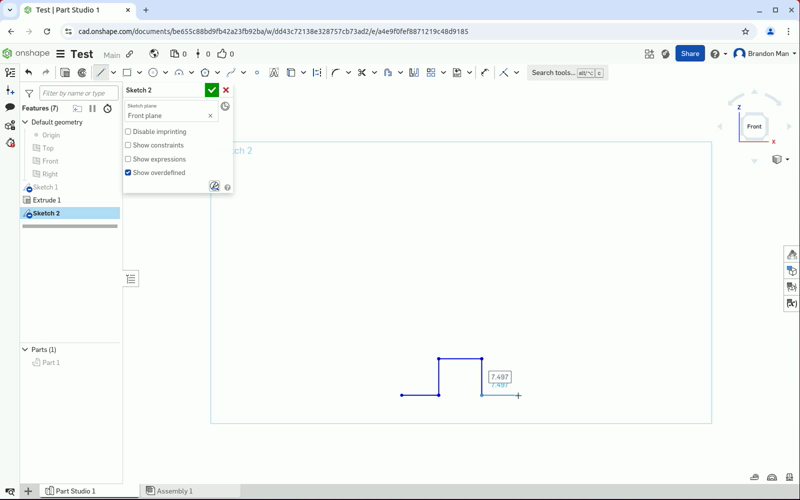
key_down(shift)
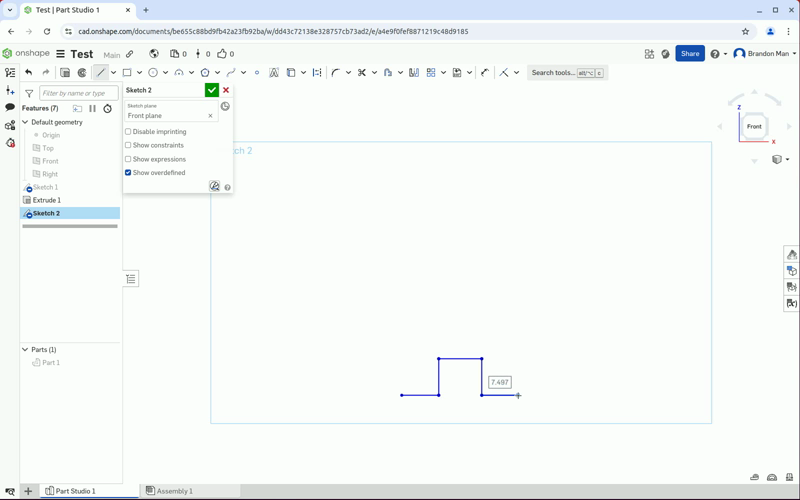
mouse_move(518, 283)
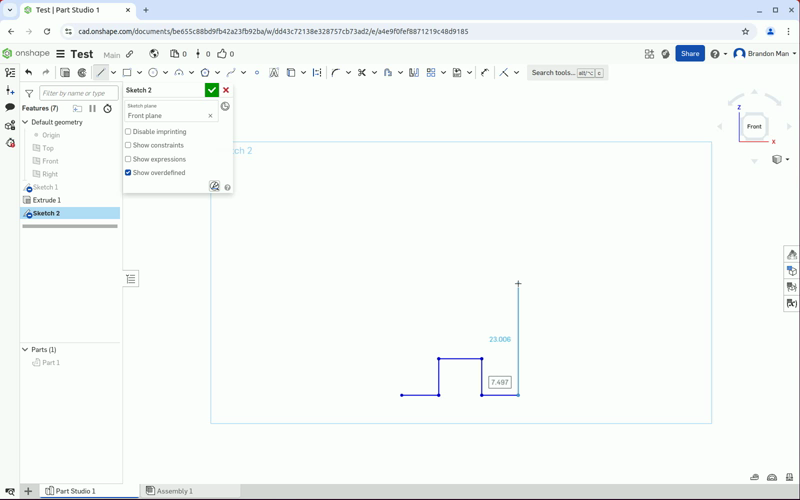
click(518, 283)
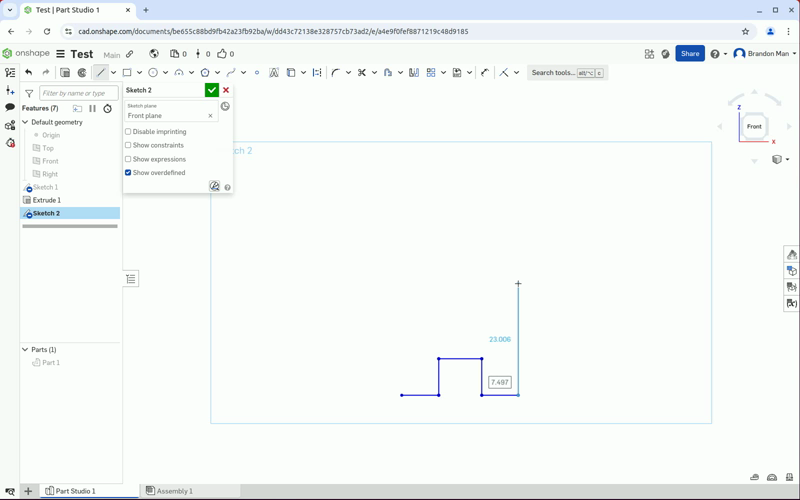
key_up(shift)
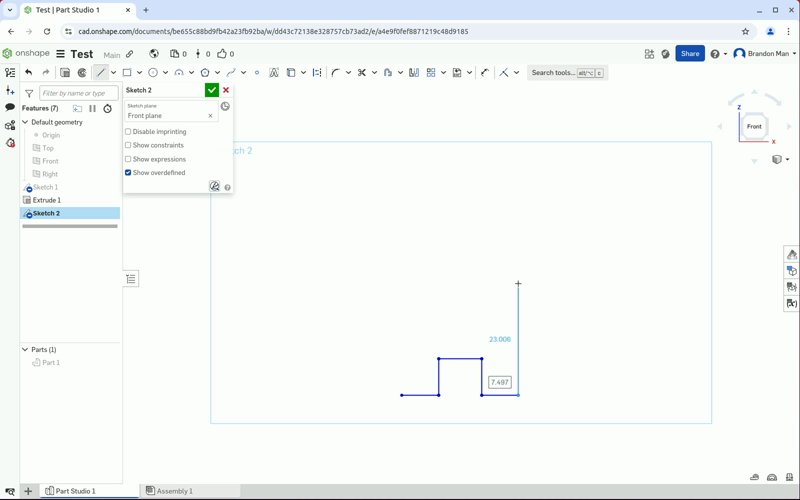
key(esc)
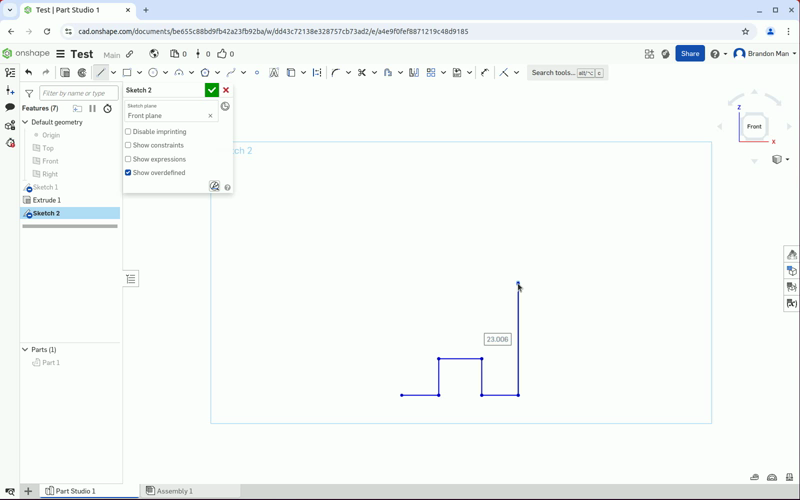
key(a)
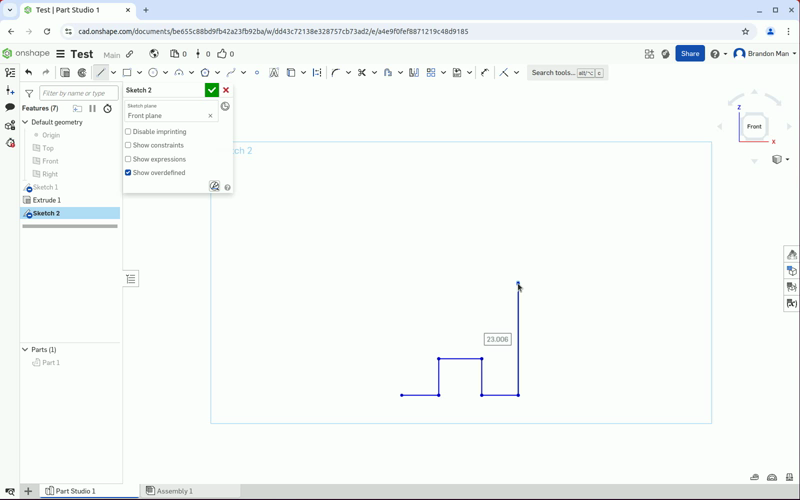
mouse_move(518, 283)
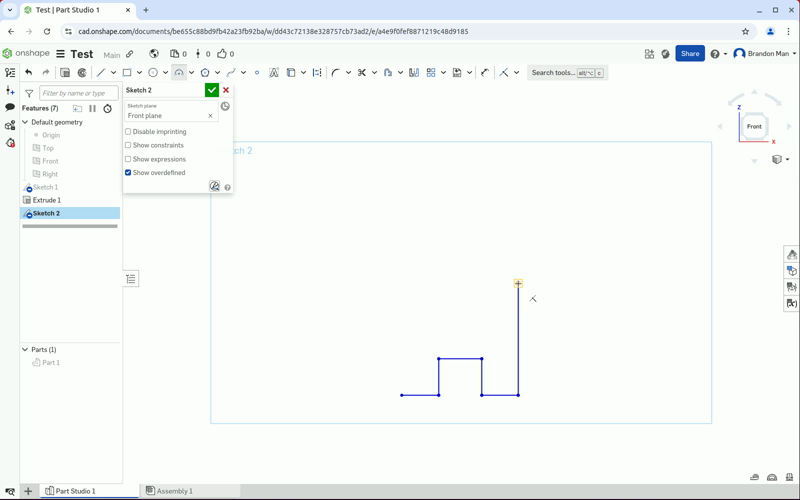
click(518, 283)
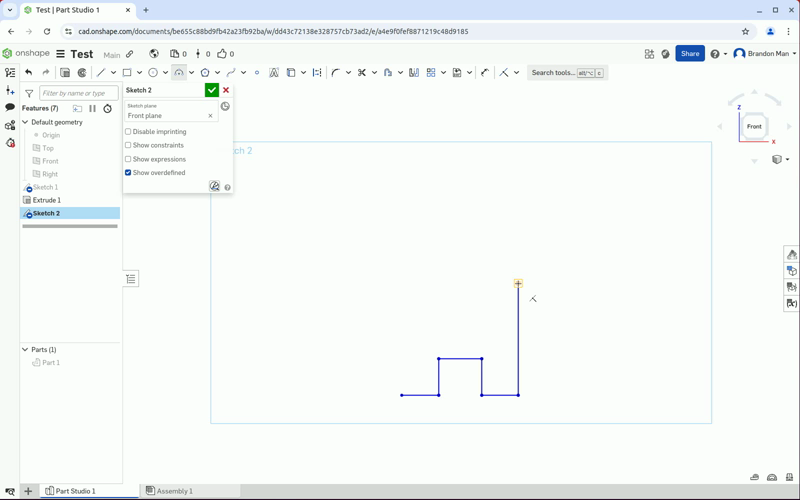
key_down(shift)
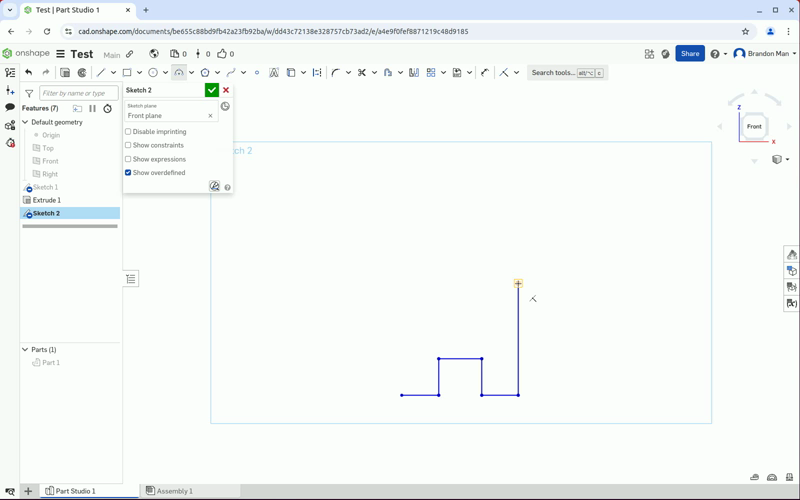
mouse_move(401, 283)
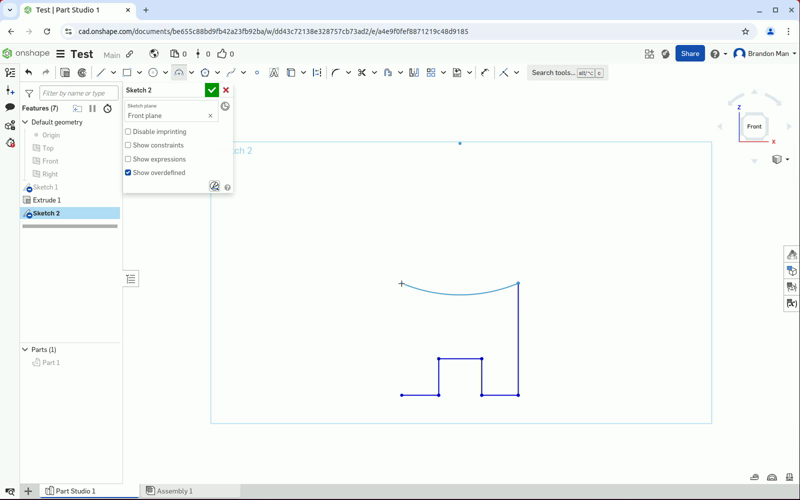
click(401, 283)
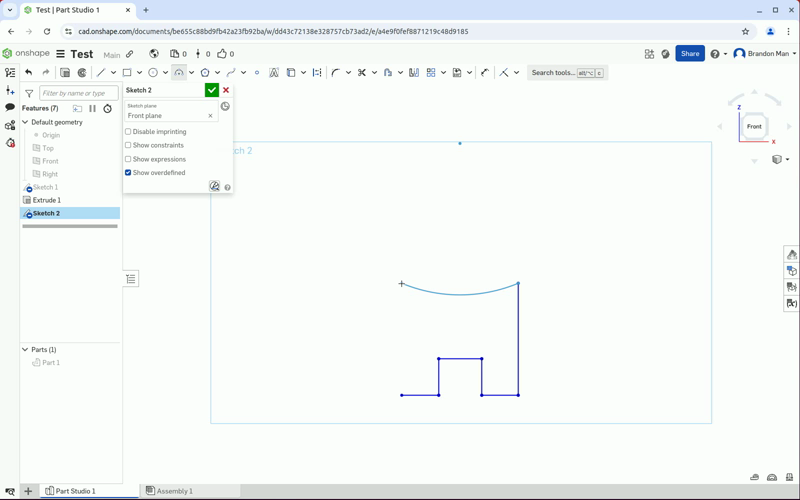
mouse_move(460, 341)
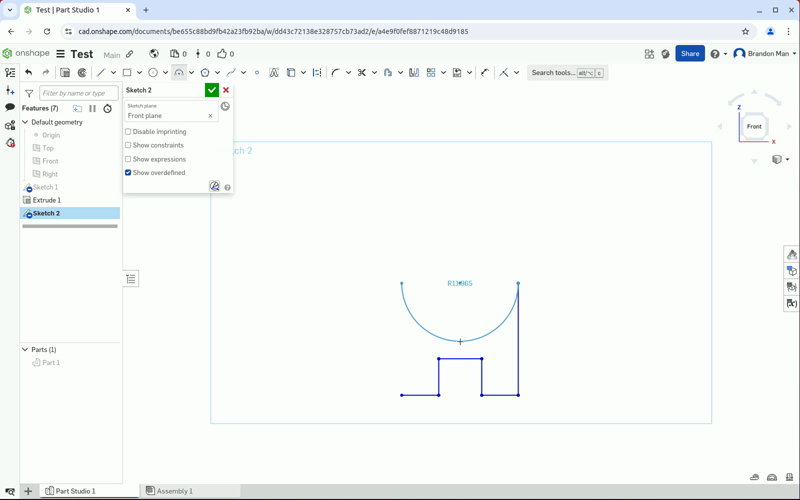
click(460, 341)
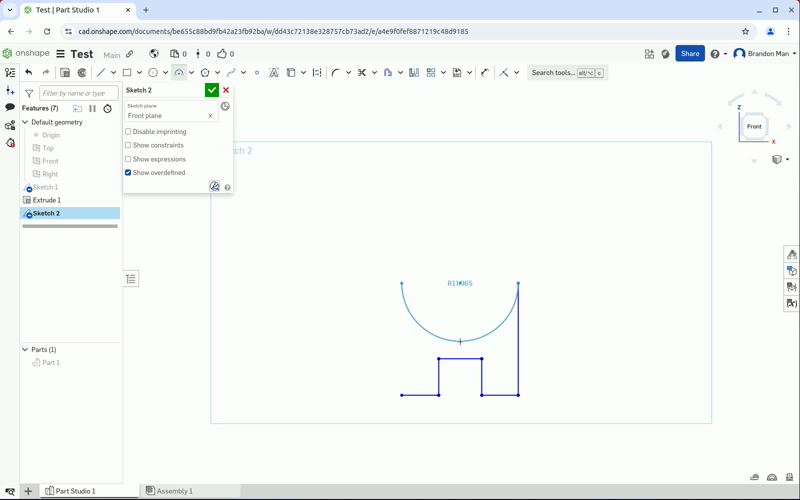
key_up(shift)
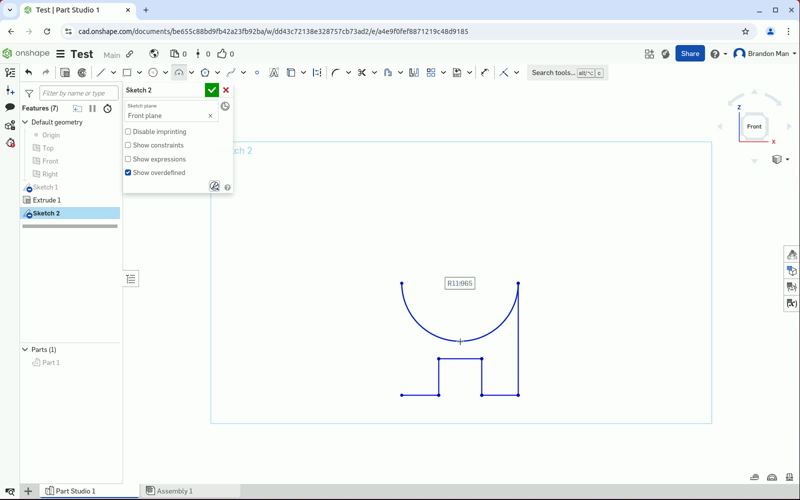
key(esc)
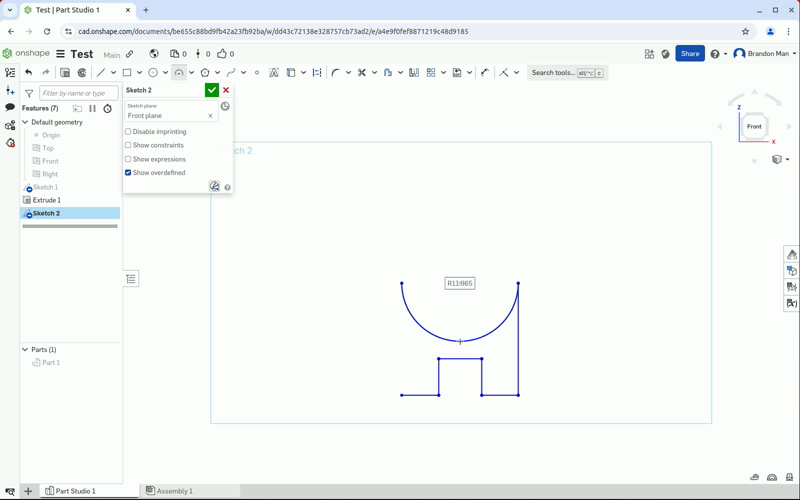
key(l)
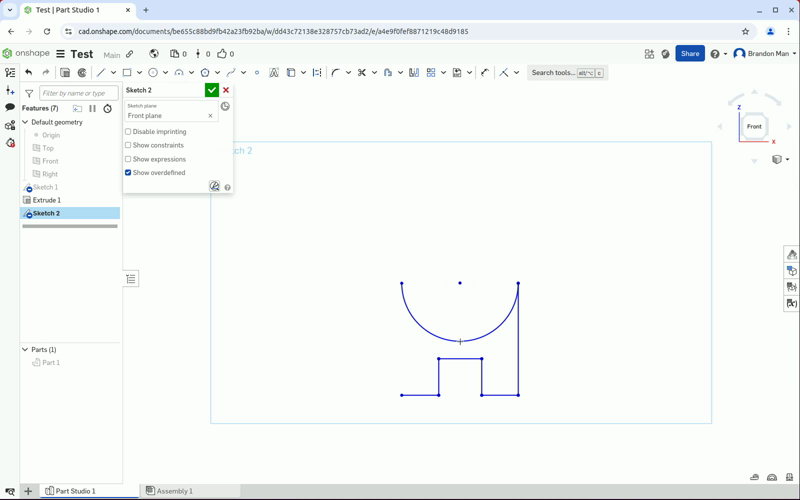
mouse_move(401, 283)
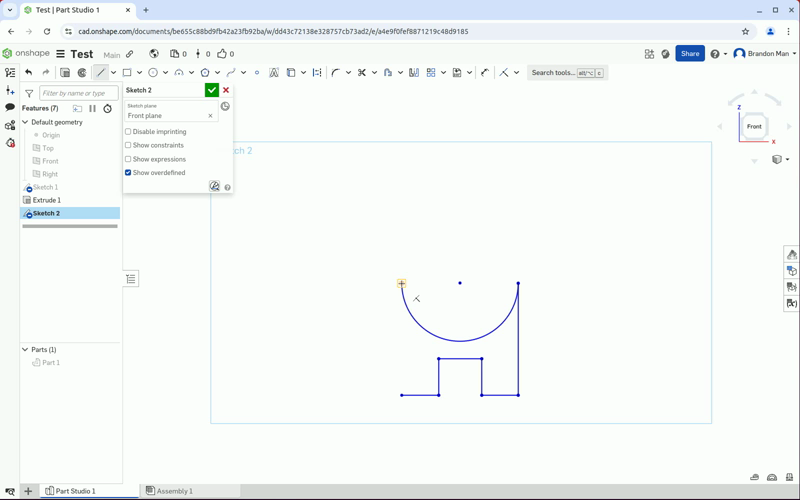
click(401, 283)
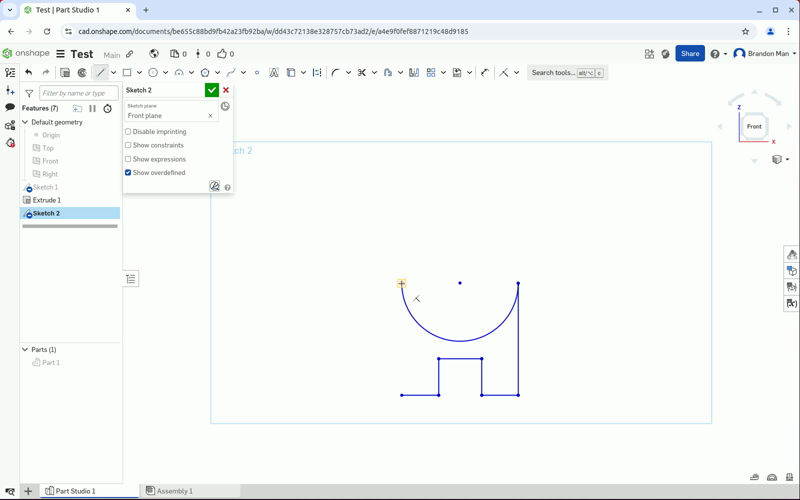
key_down(shift)
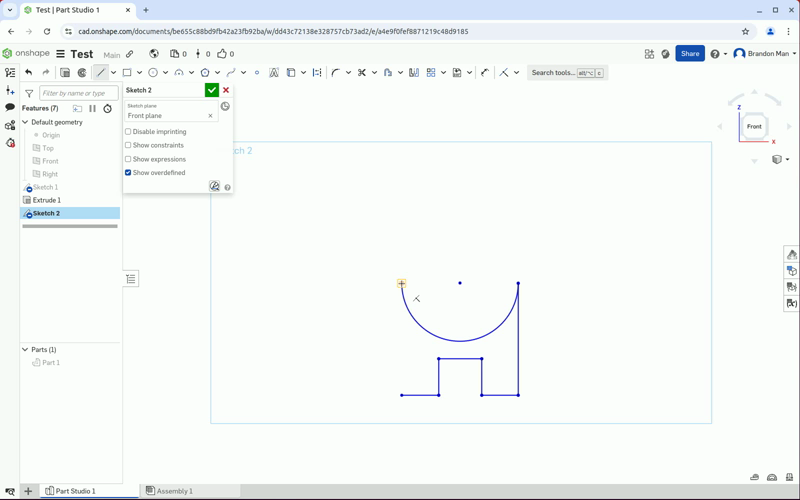
mouse_move(401, 395)
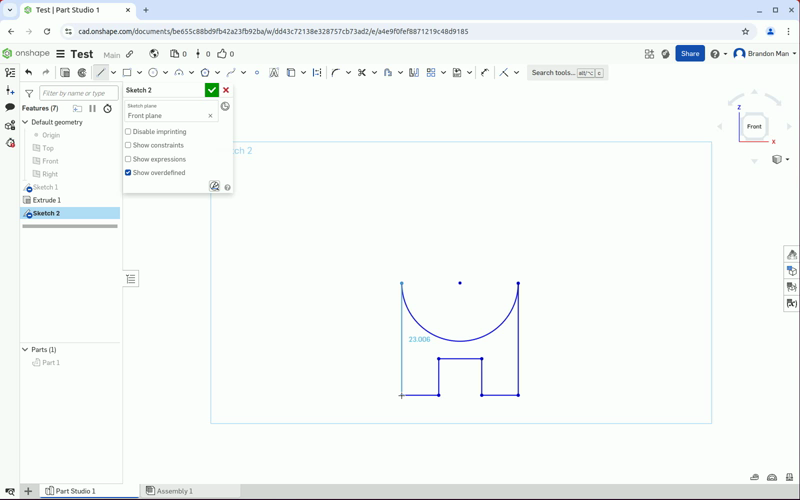
key_up(shift)
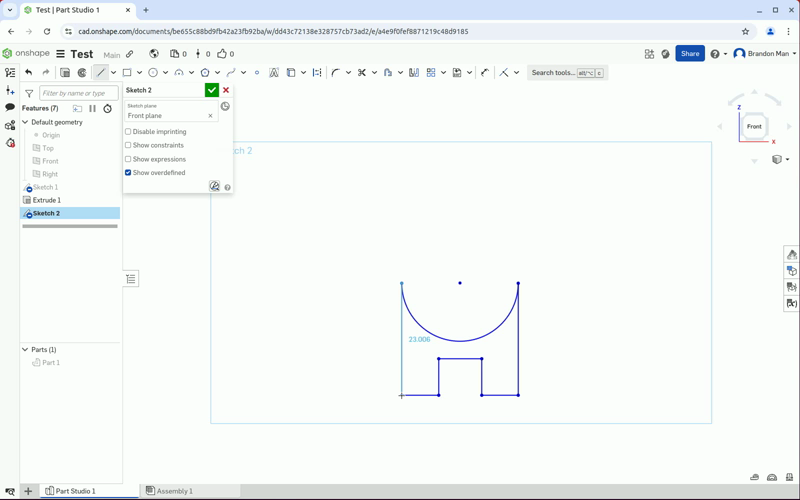
click(401, 395)
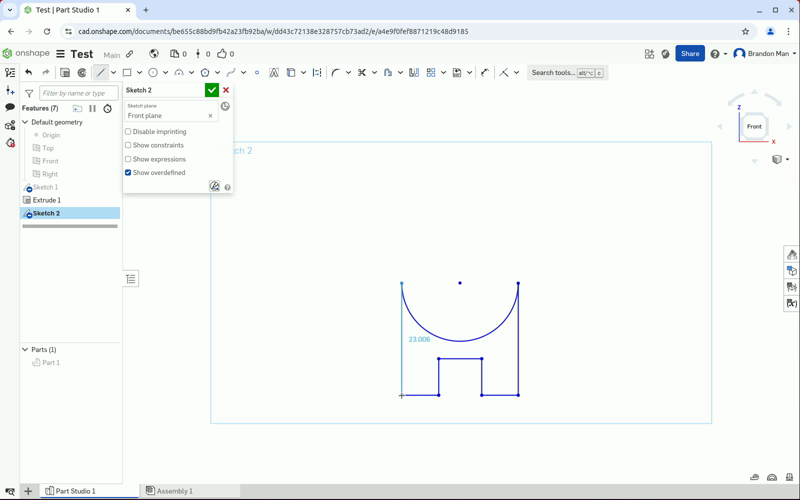
key(esc)
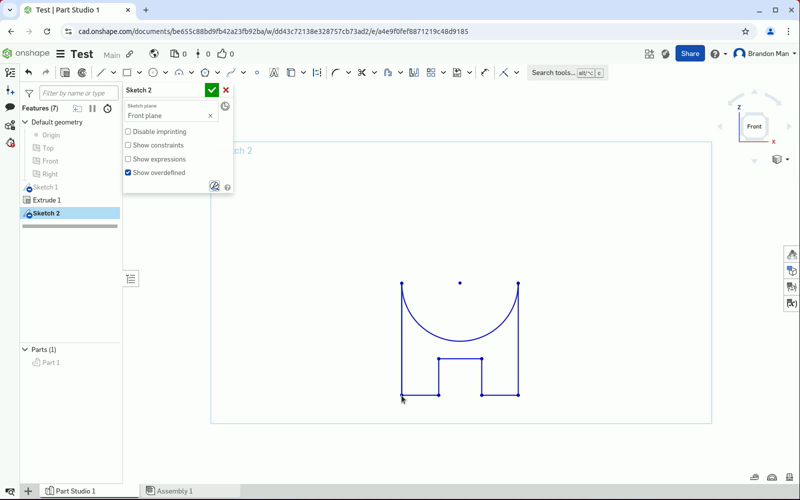
mouse_move(430, 337)
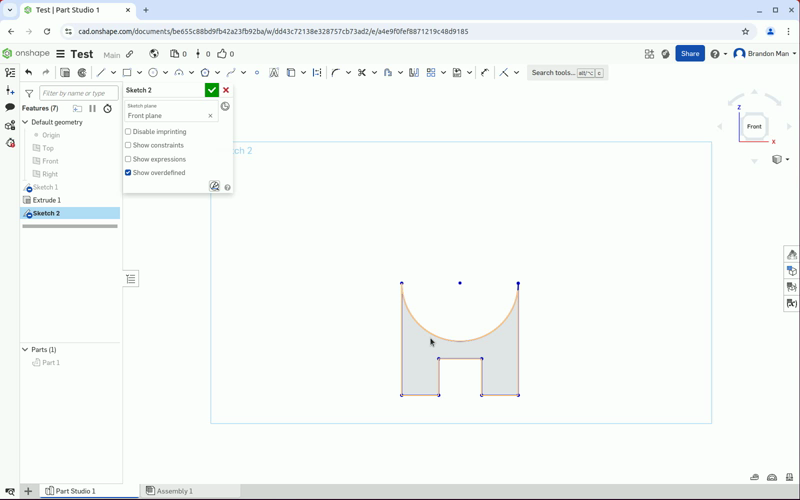
scroll(6)
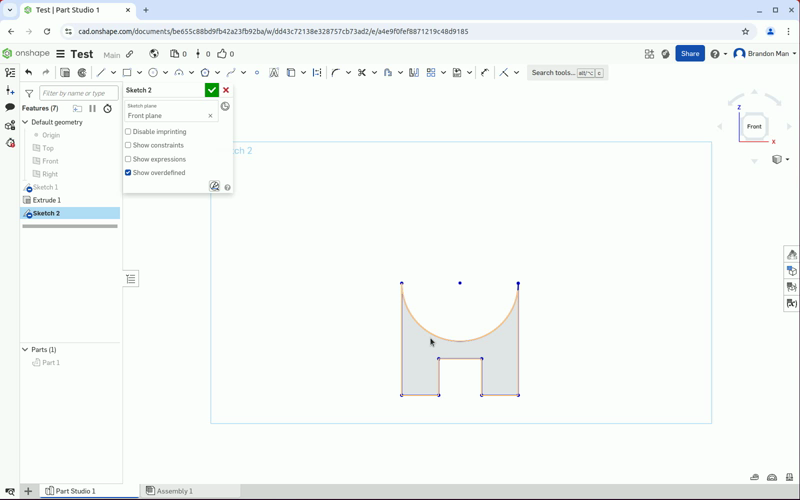
scroll(6)
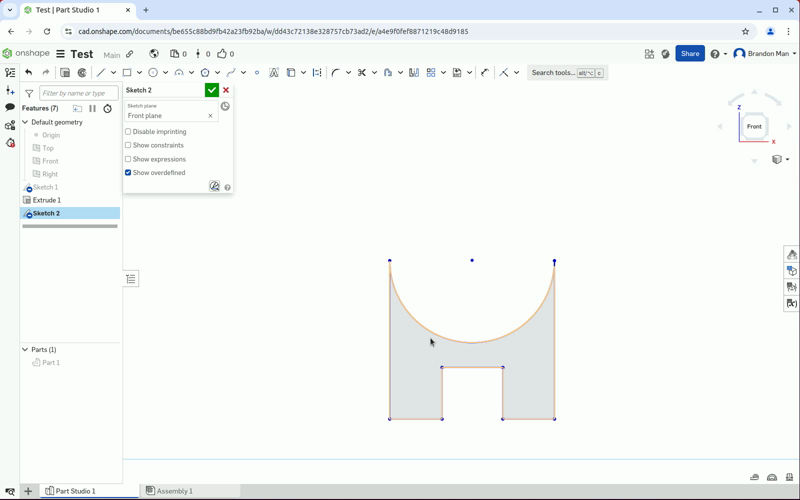
scroll(6)
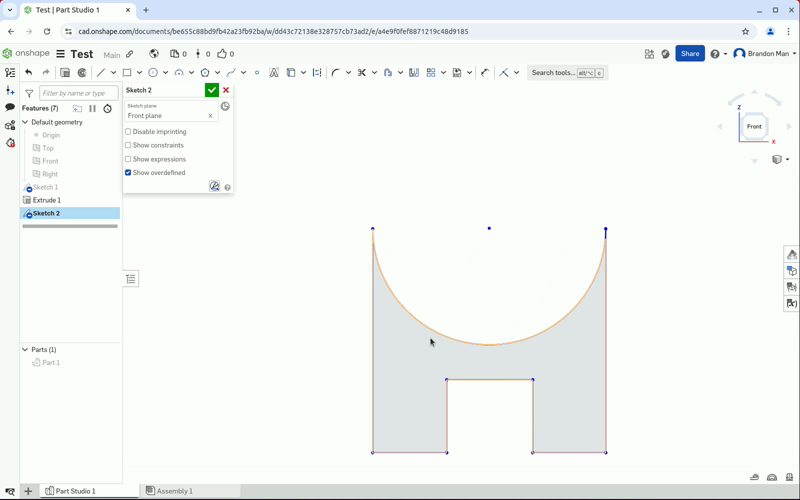
scroll(6)
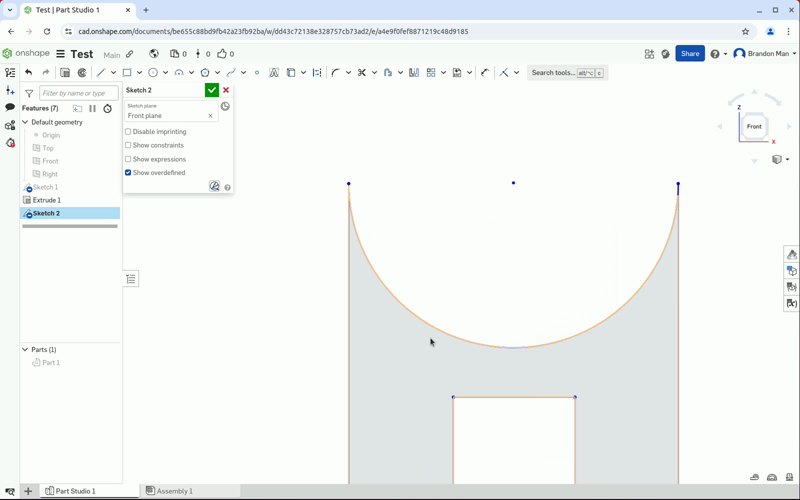
scroll(6)
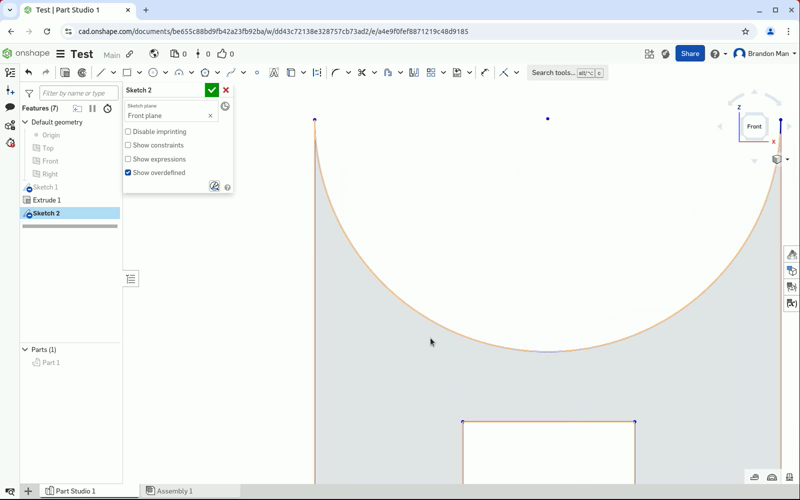
scroll(6)
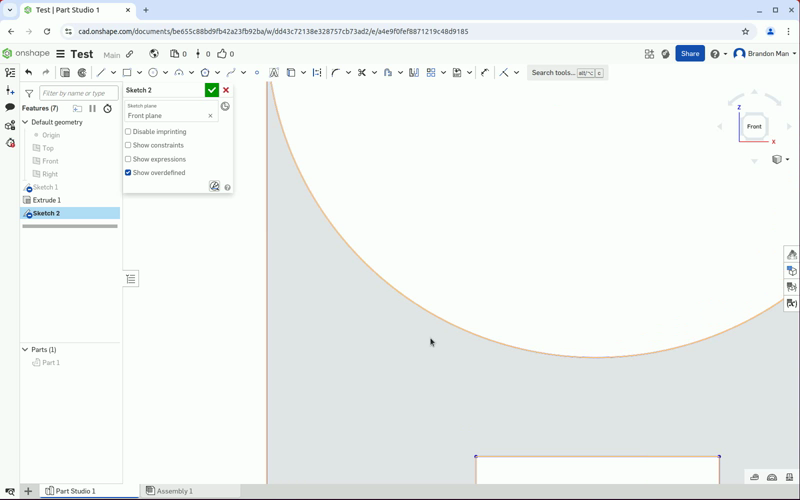
scroll(6)
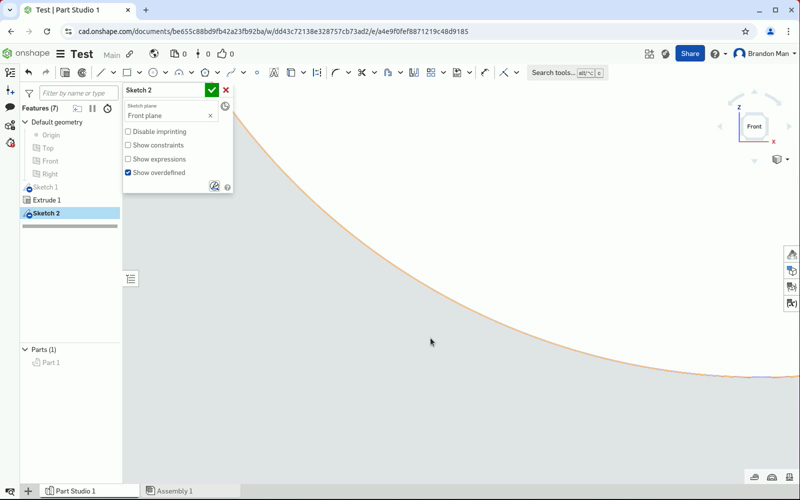
click(430, 337)
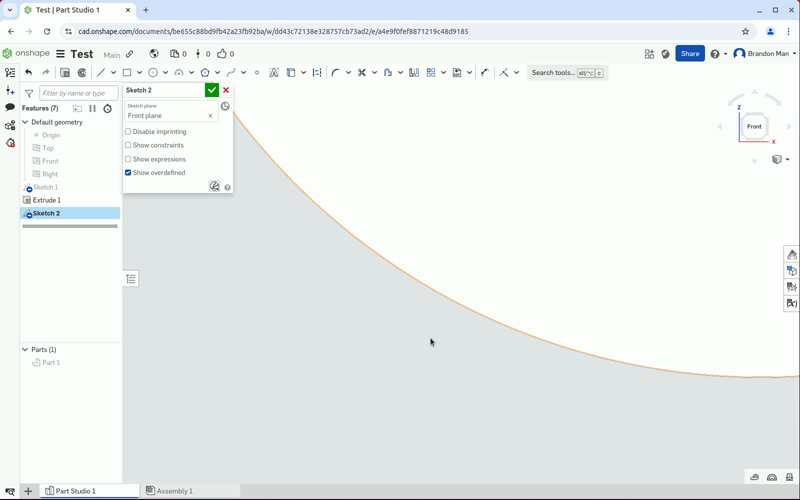
scroll(-6)
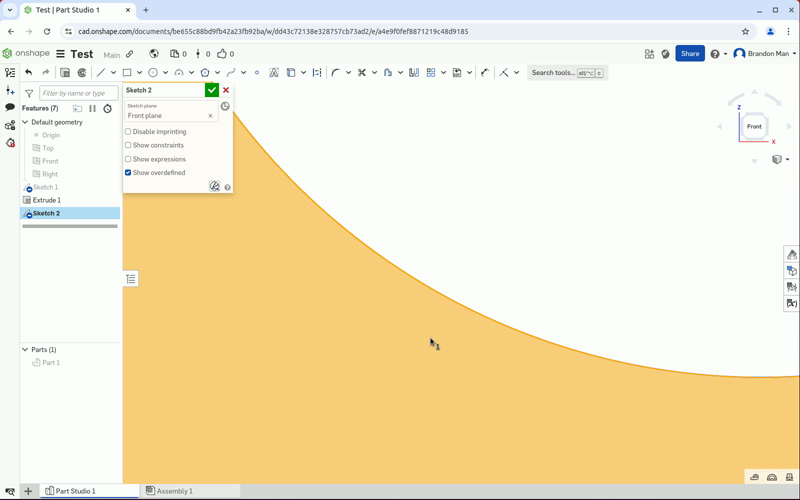
scroll(-6)
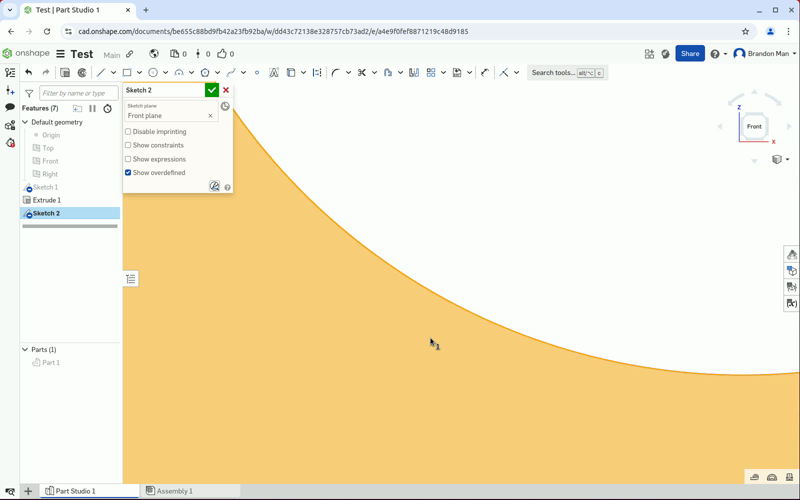
scroll(-6)
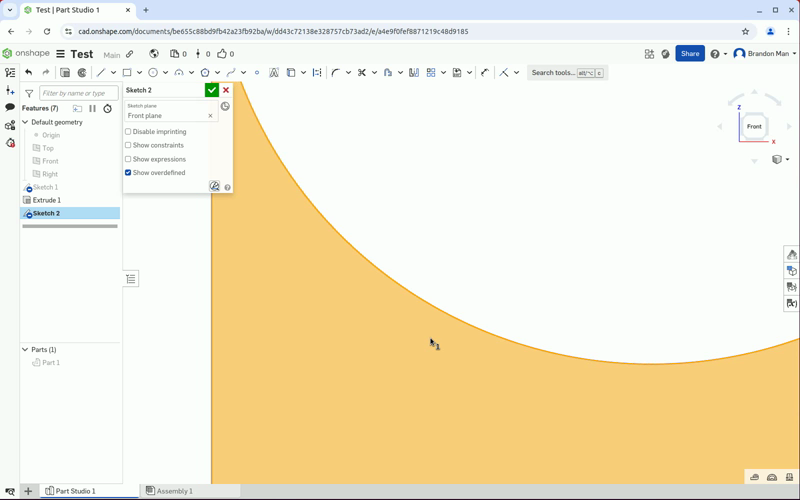
scroll(-6)
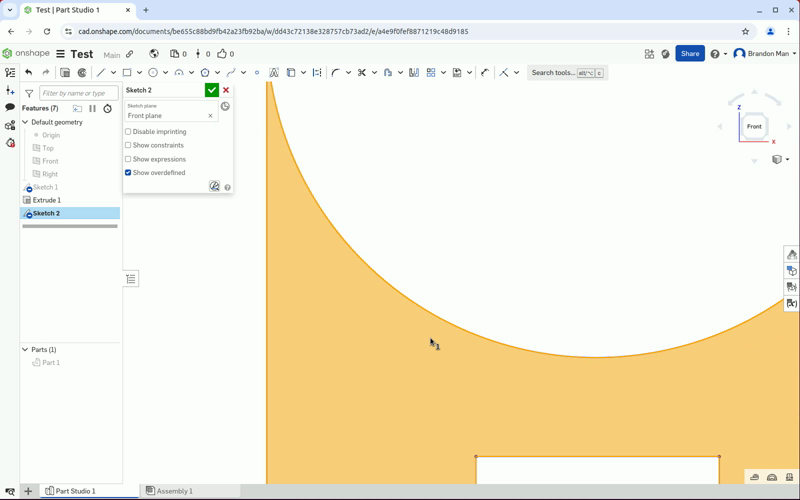
scroll(-6)
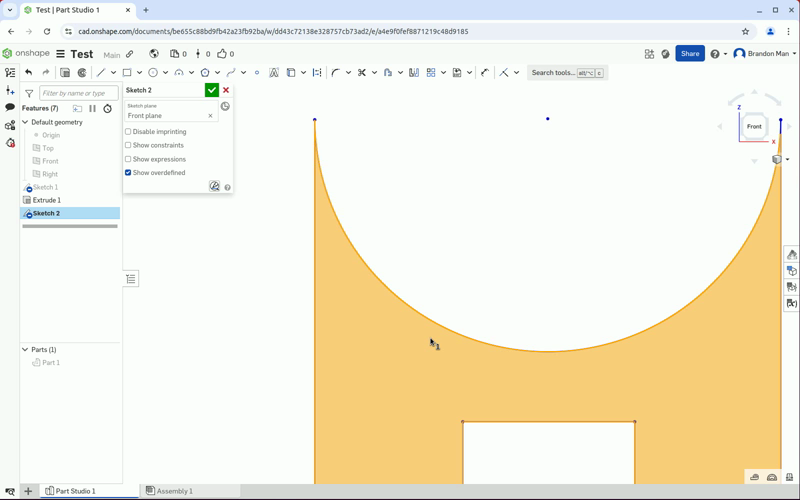
scroll(-6)
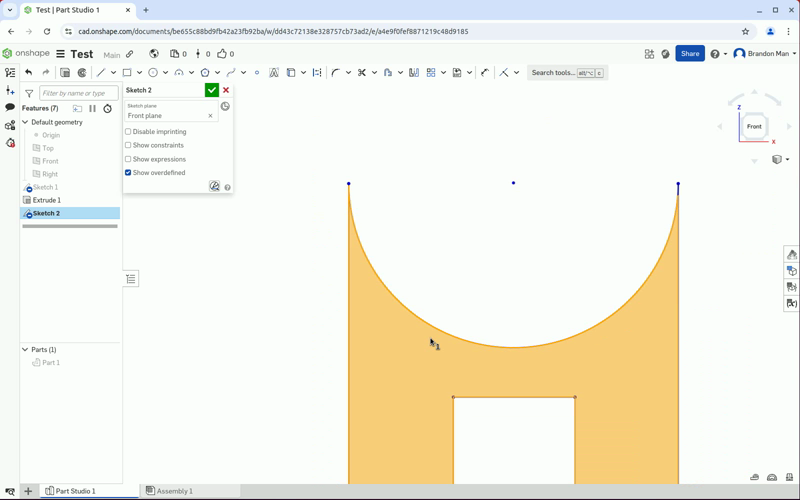
scroll(-6)
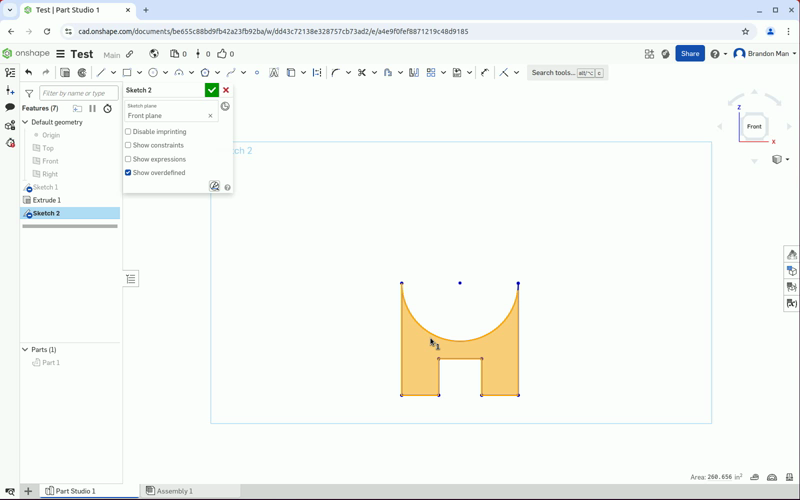
mouse_move(73, 352)
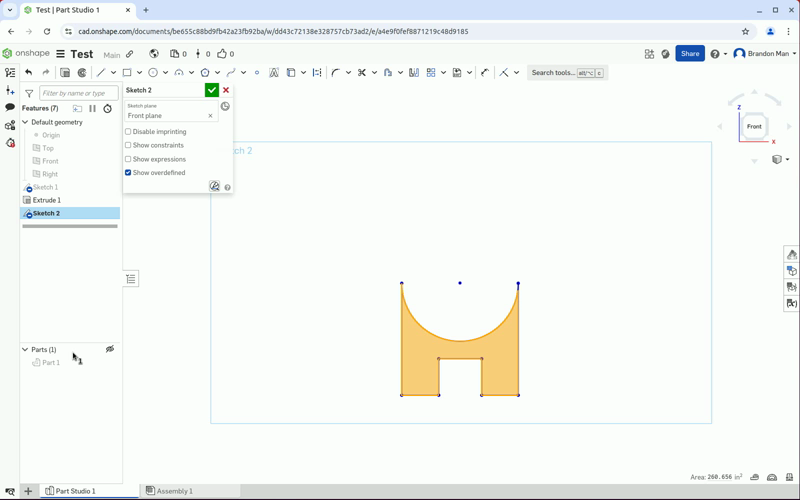
key(shift+y)
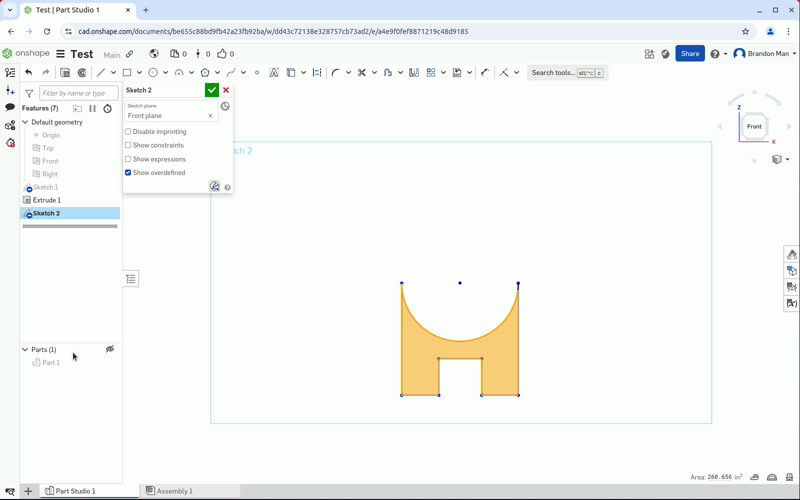
key(shift+e)
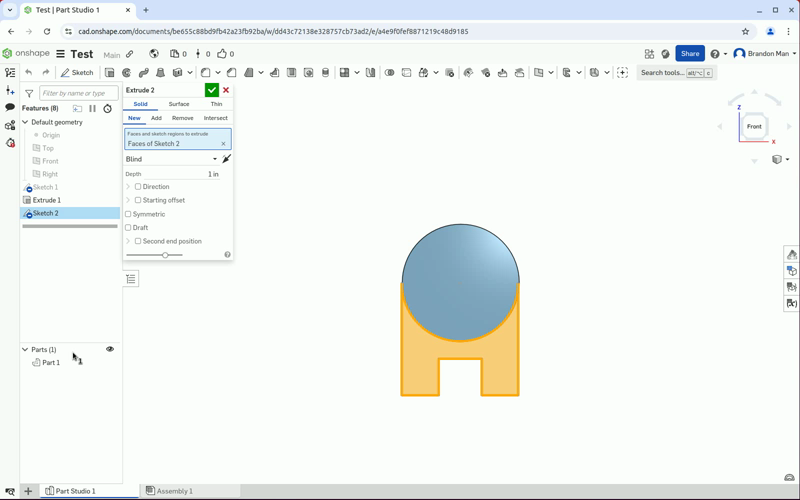
mouse_move(143, 106)
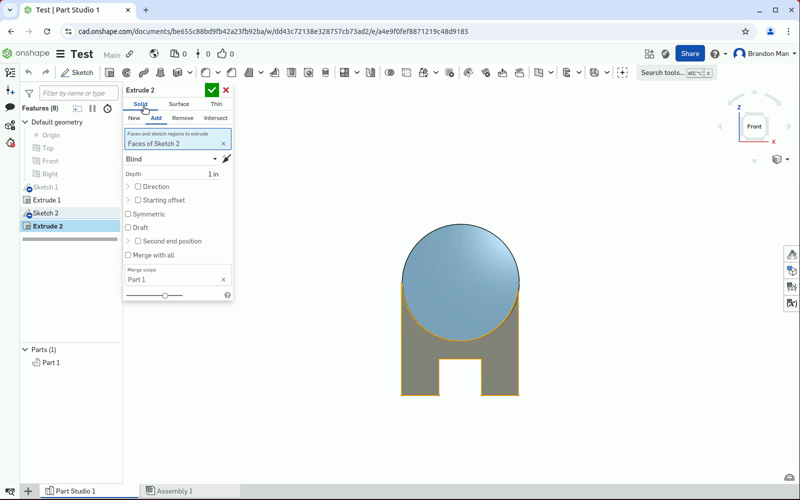
click(143, 106)
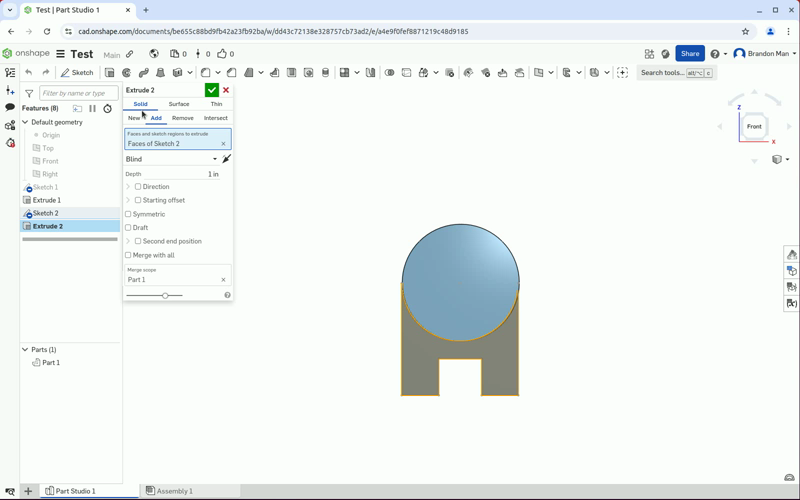
mouse_move(137, 120)
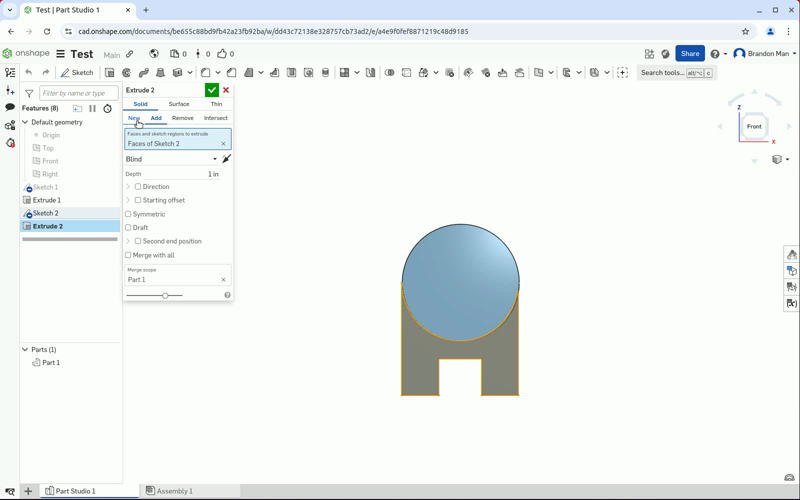
click(137, 120)
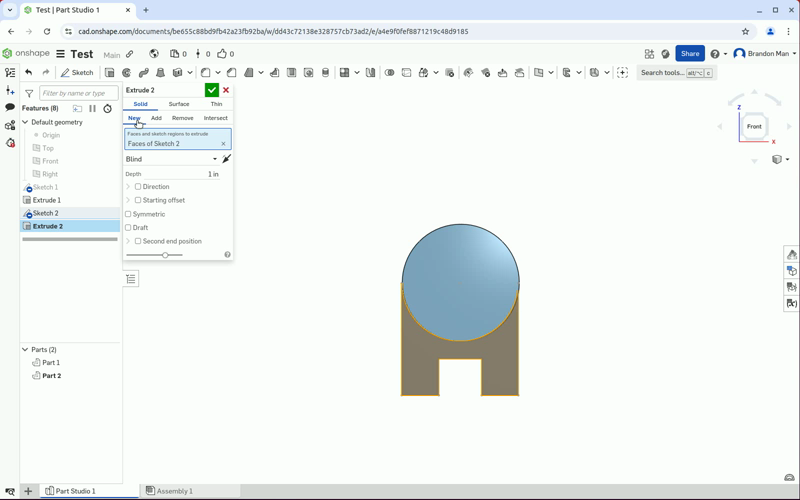
key(tab, 4)
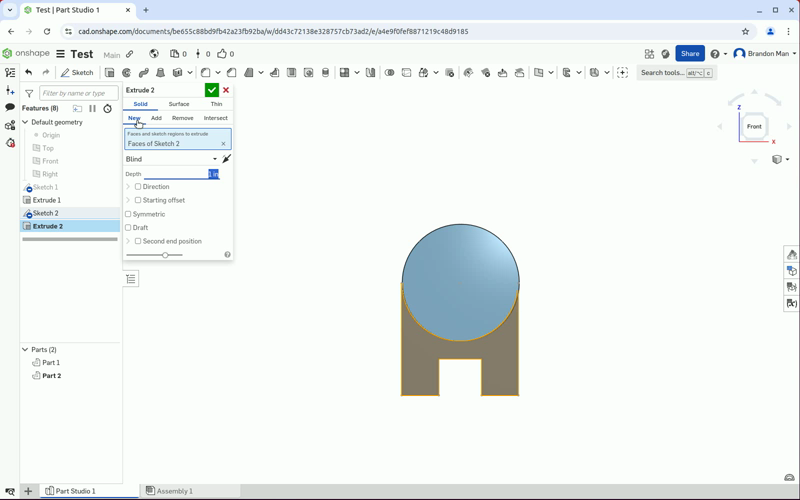
text(7.462)
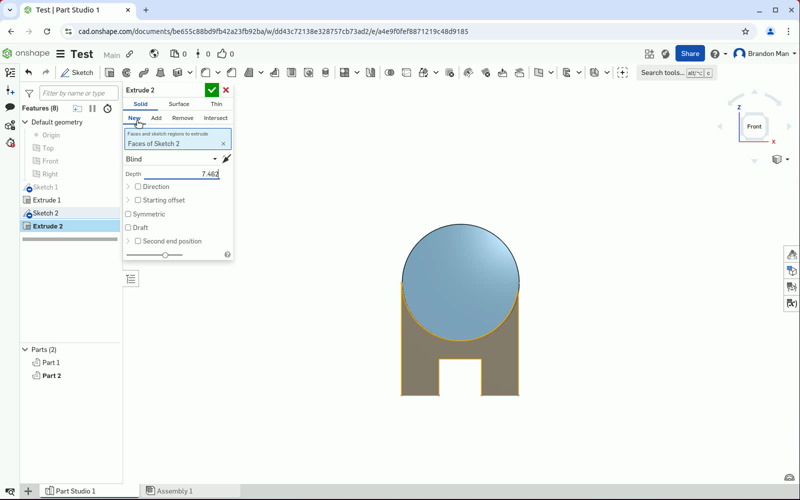
key(enter)
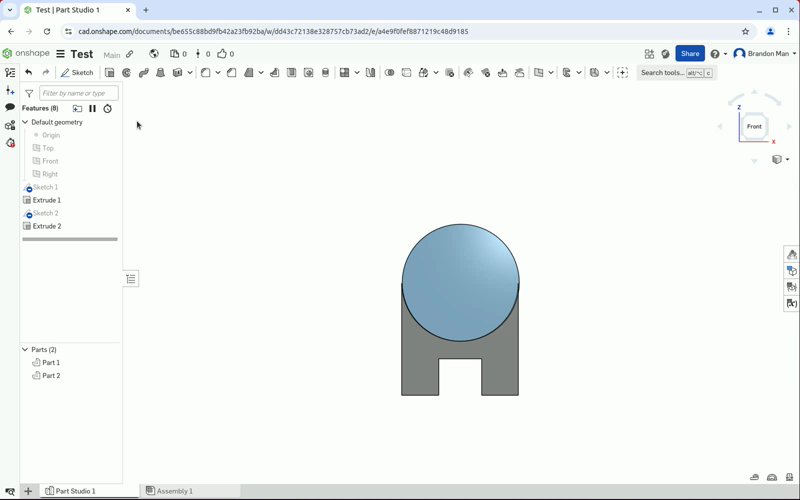
key(shift+h)
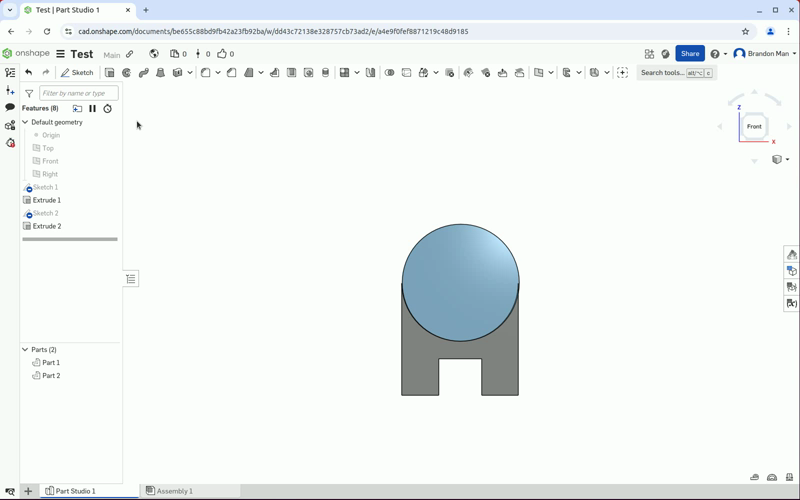
key(shift+h)
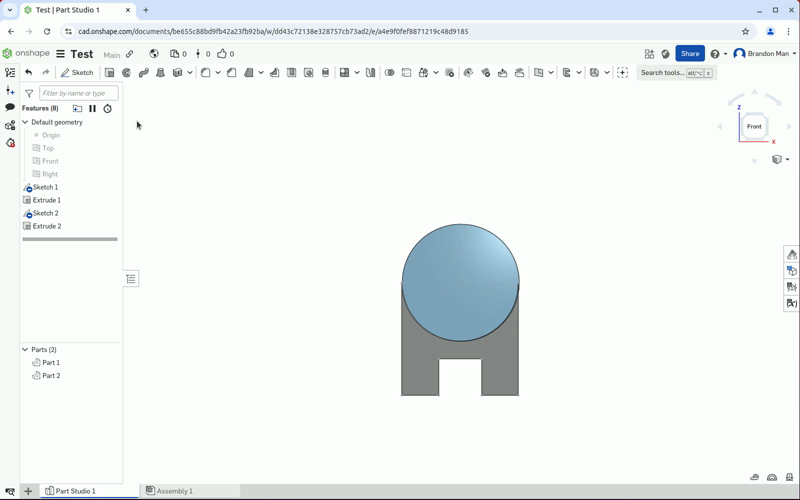
key(shift+7)
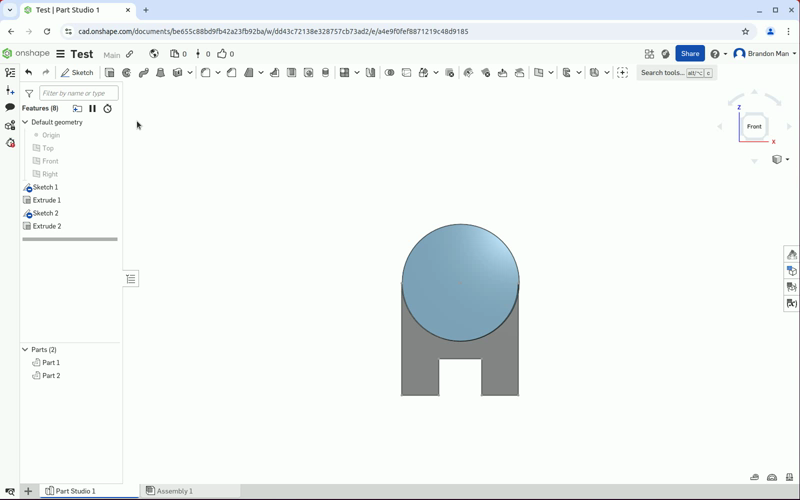
key(left, 2)
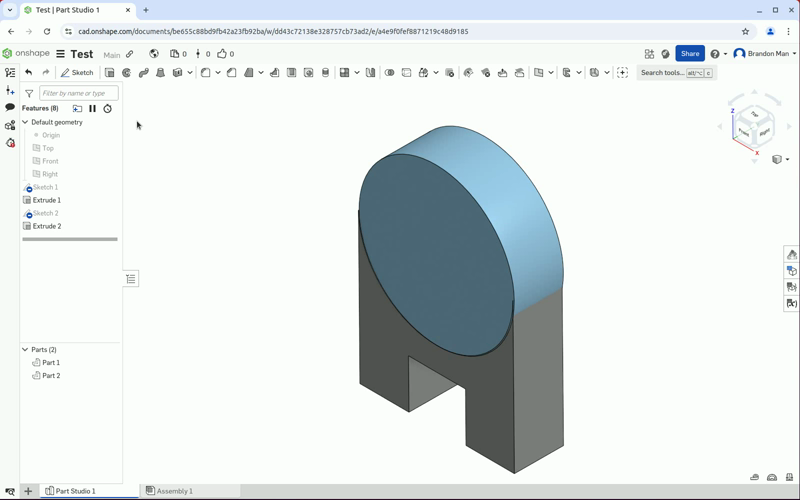
key(down, 2)
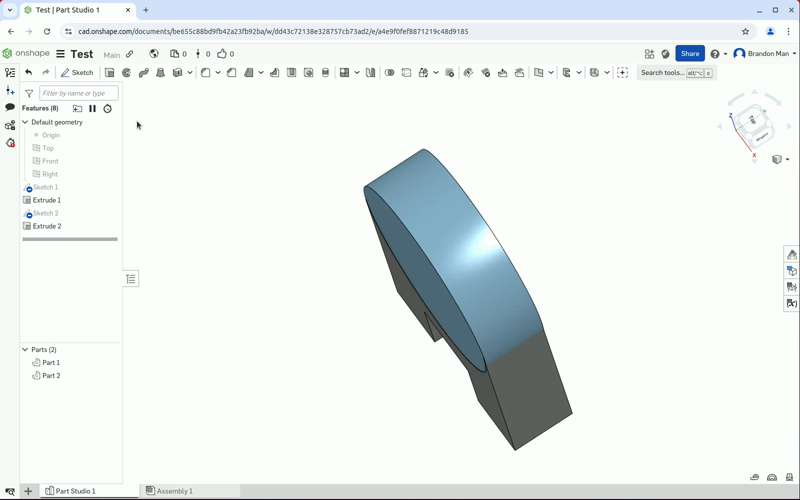
key(up, 2)
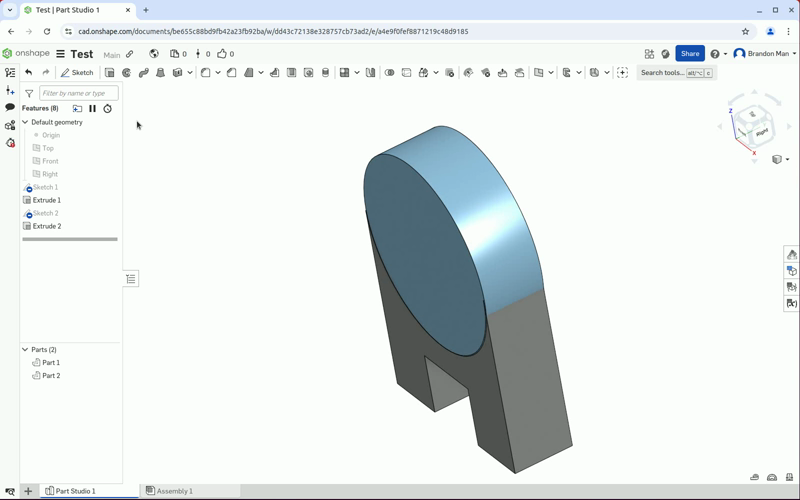
key(right, 2)
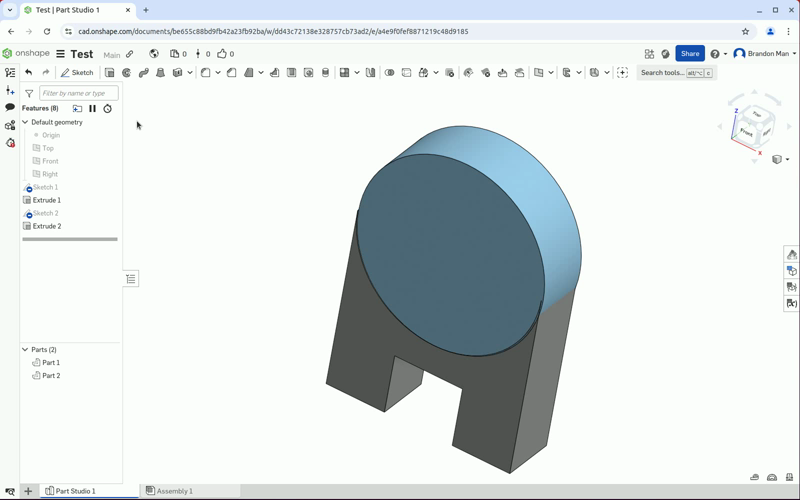
mouse_move(73, 189)
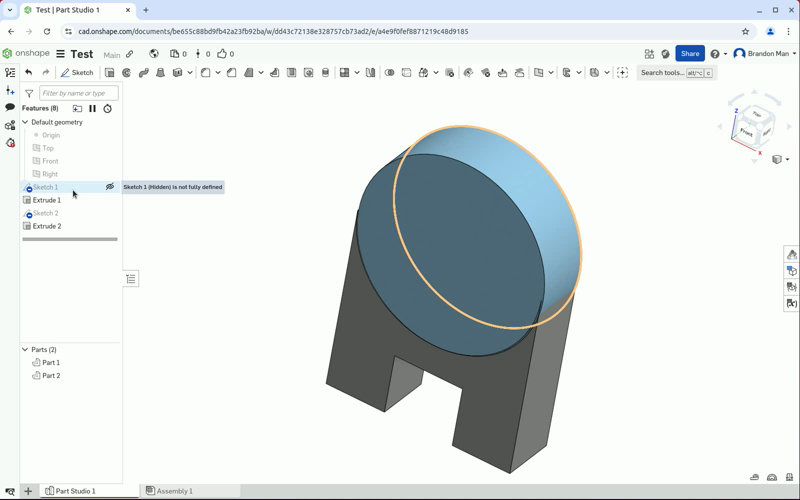
click(73, 189)